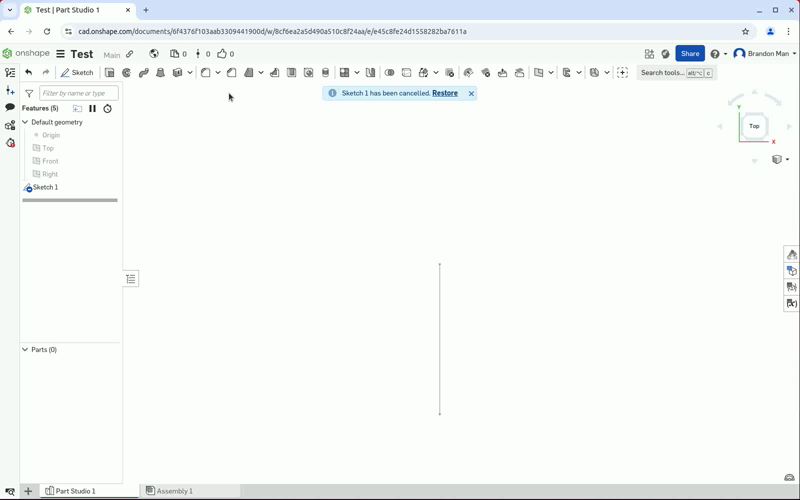
key(shift+h)
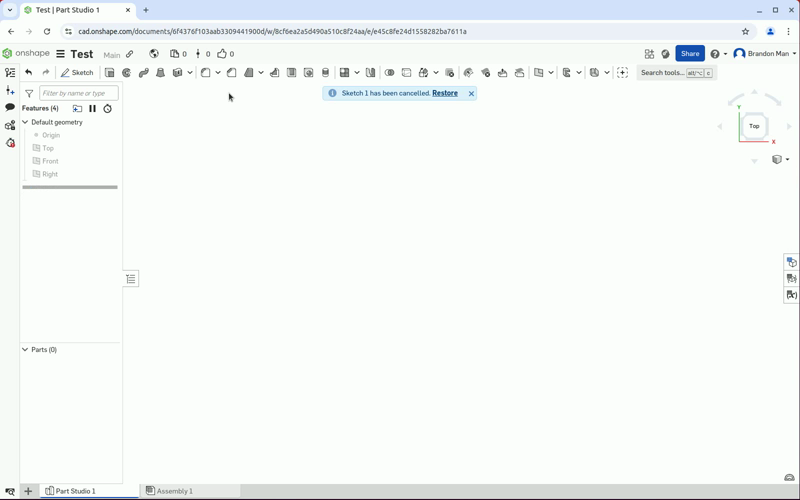
mouse_move(73, 352)
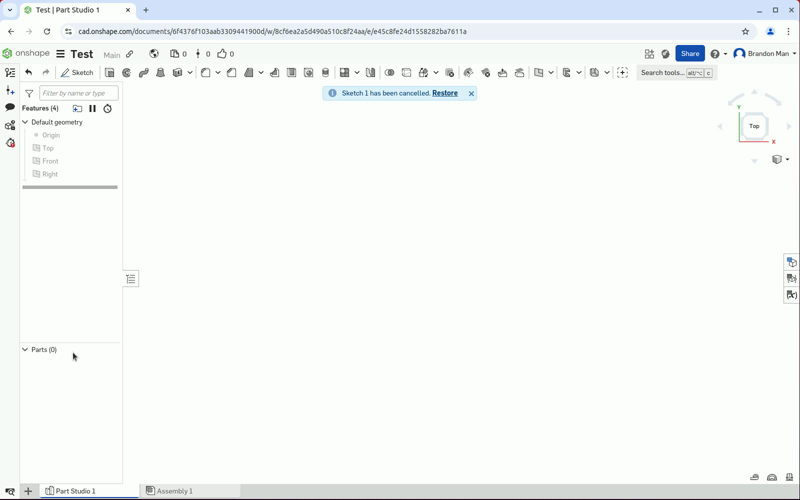
key(y)
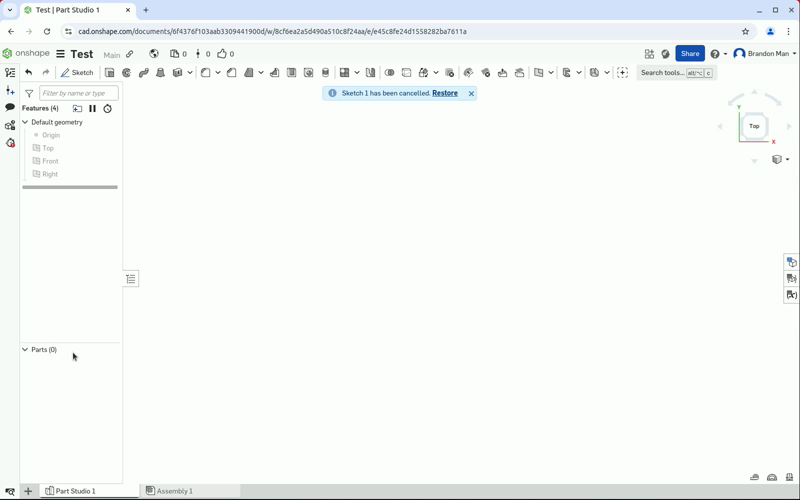
key(shift+p)
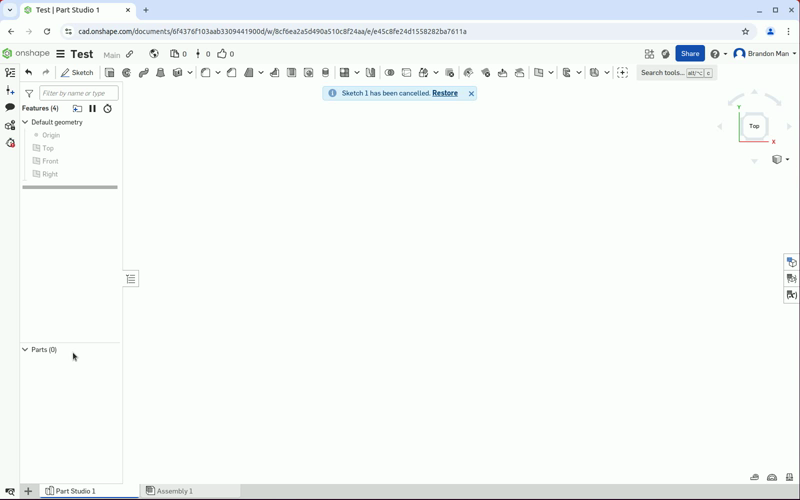
key(space)
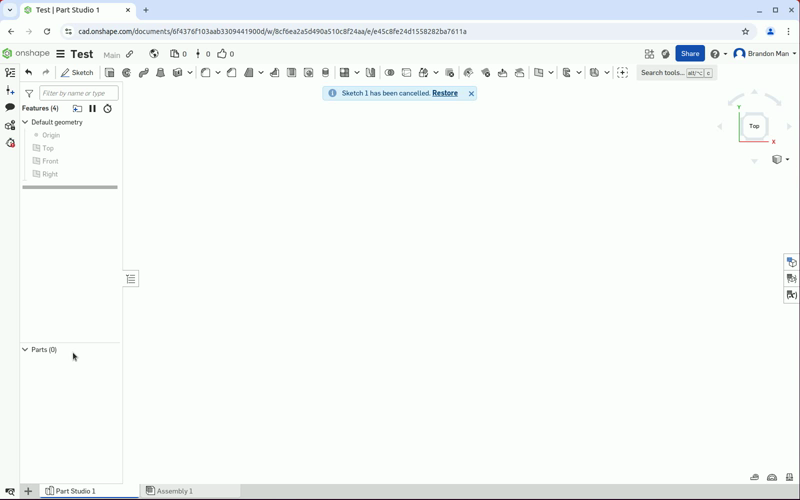
key_down(shift)
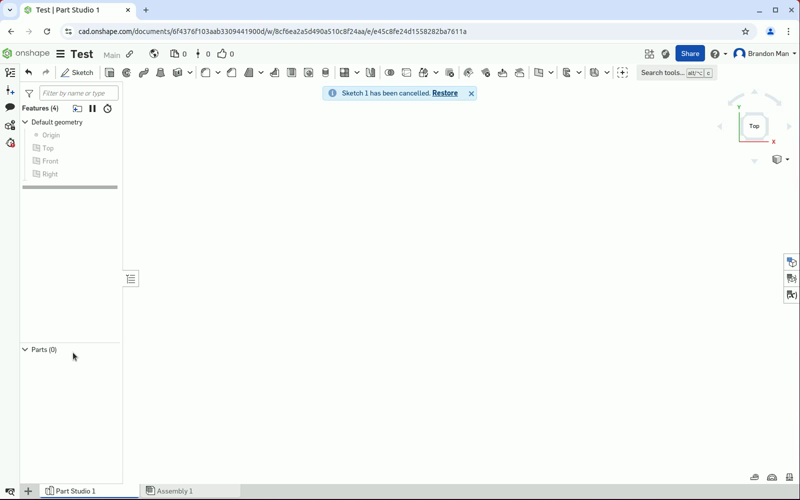
key(up)
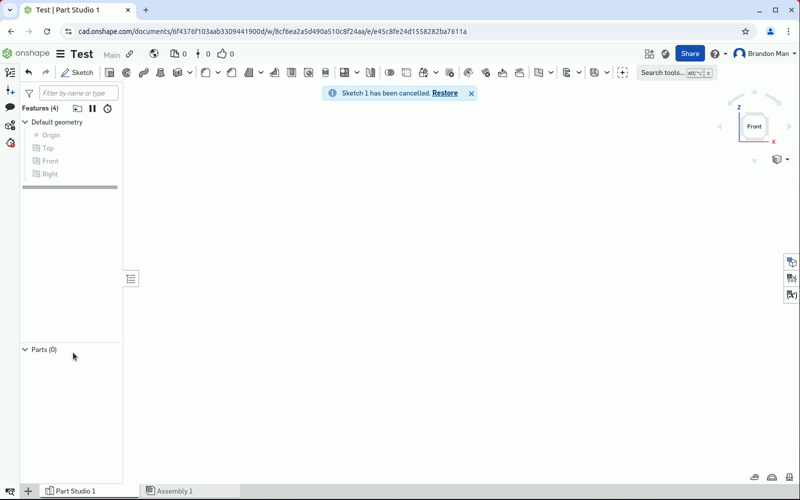
key_up(shift)
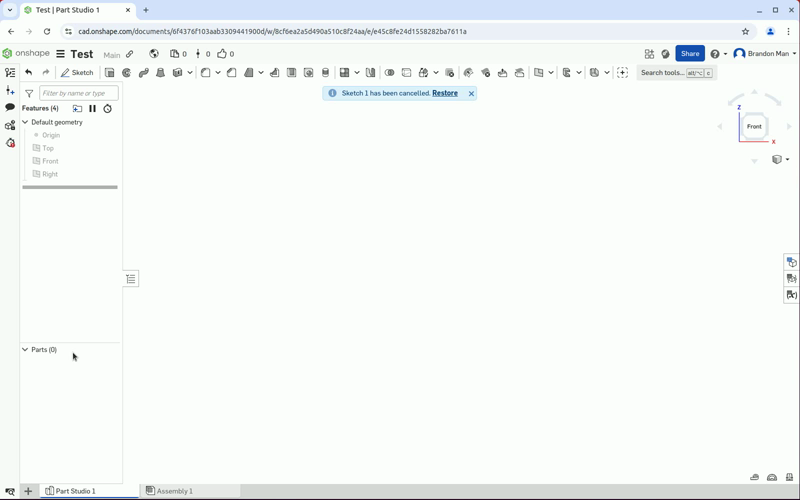
mouse_move(73, 352)
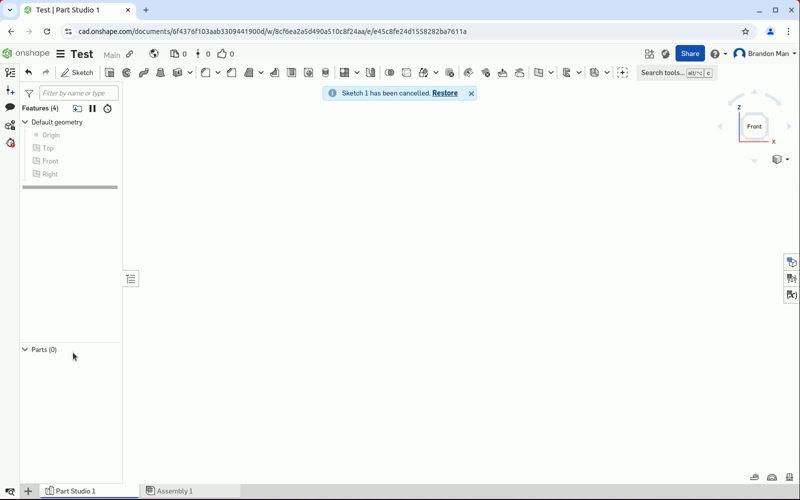
key(shift+y)
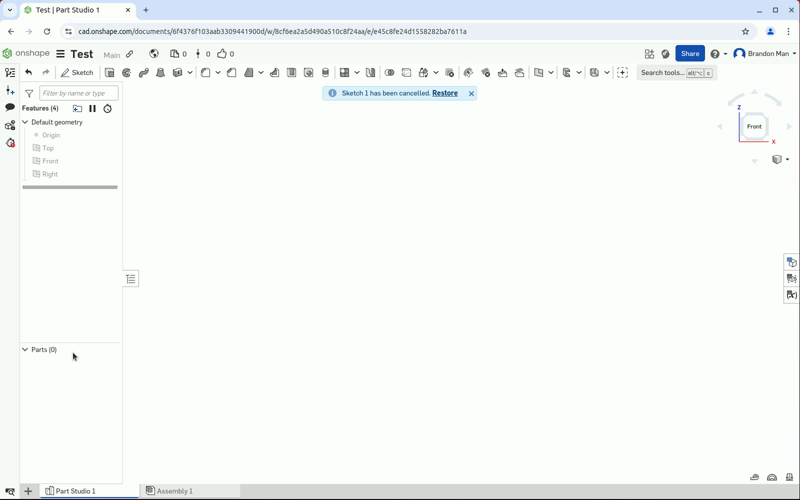
key(shift+s)
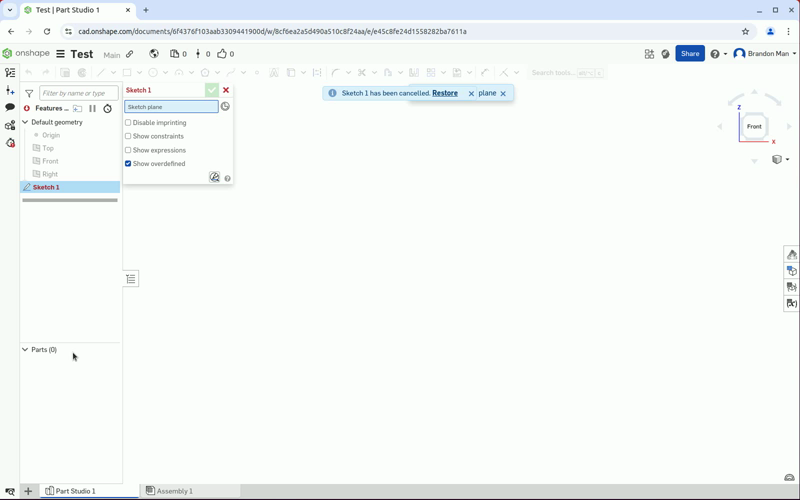
mouse_move(73, 163)
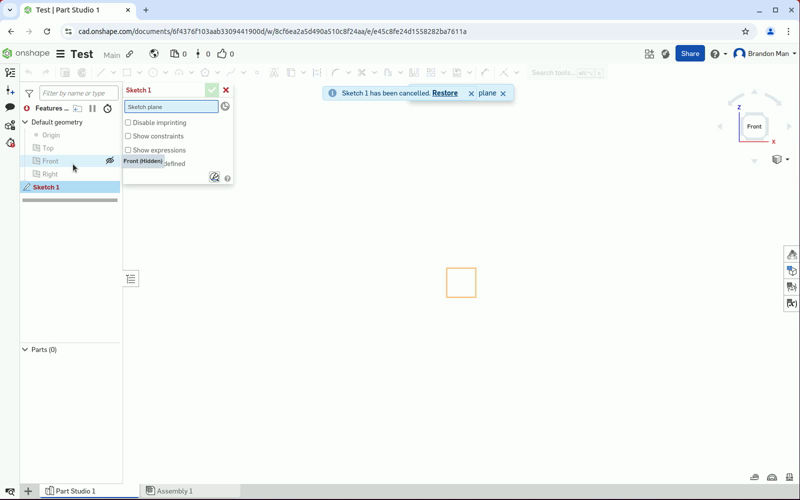
click(73, 163)
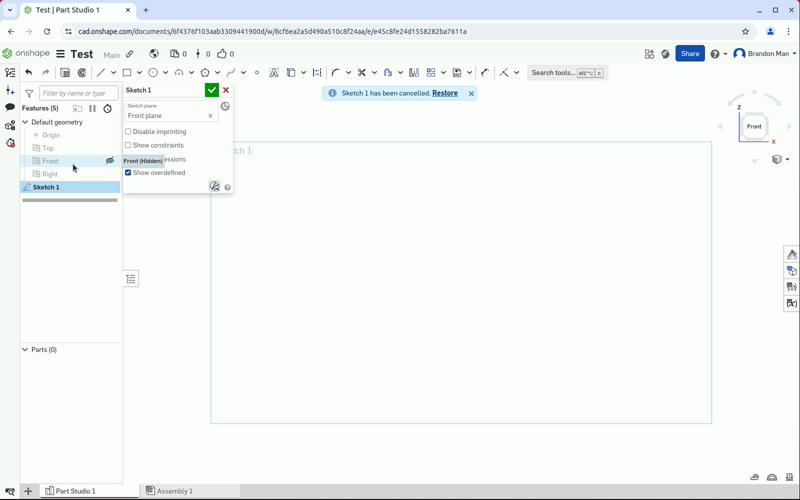
mouse_move(73, 352)
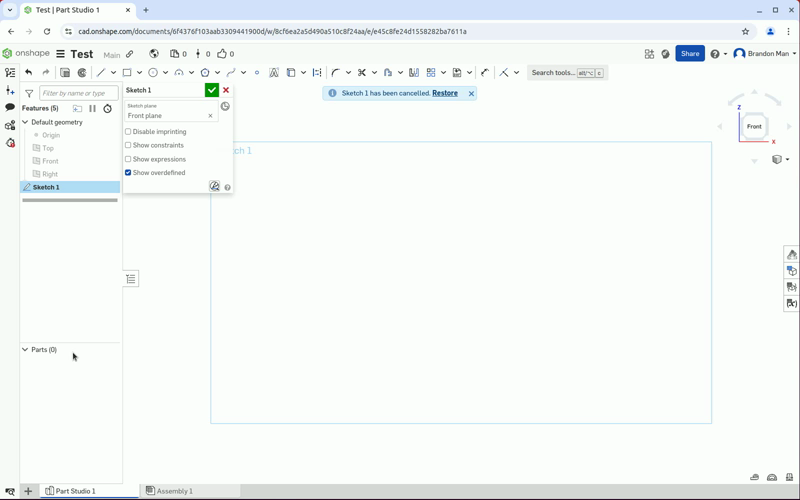
key(y)
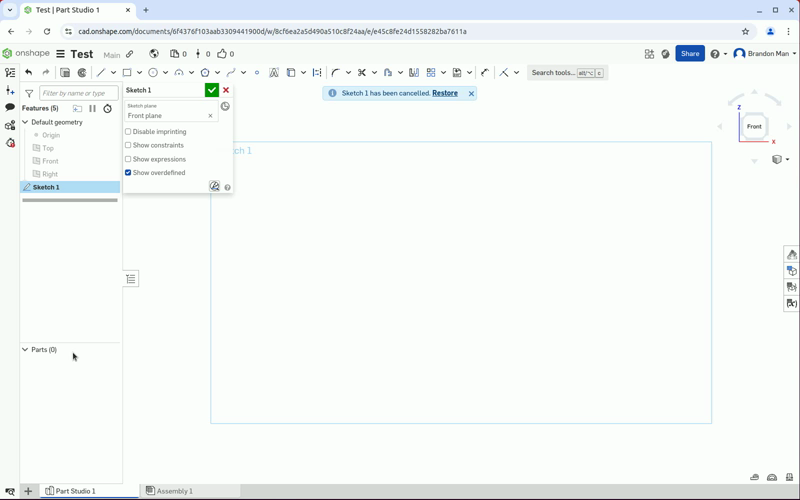
key(l)
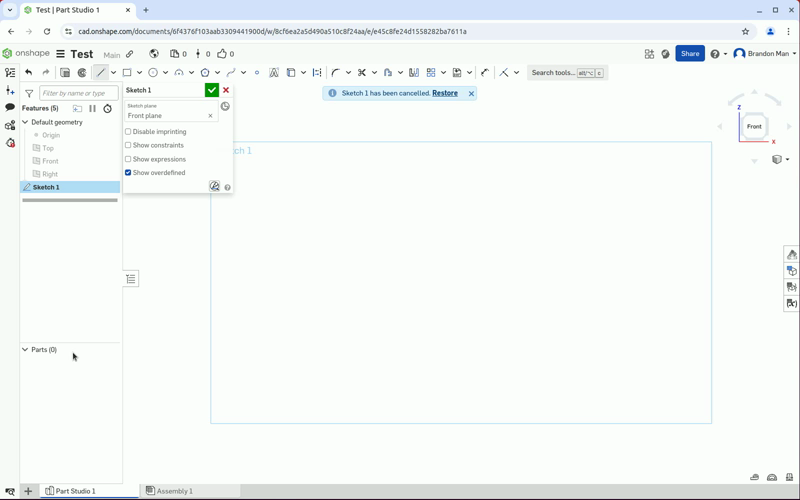
key_down(shift)
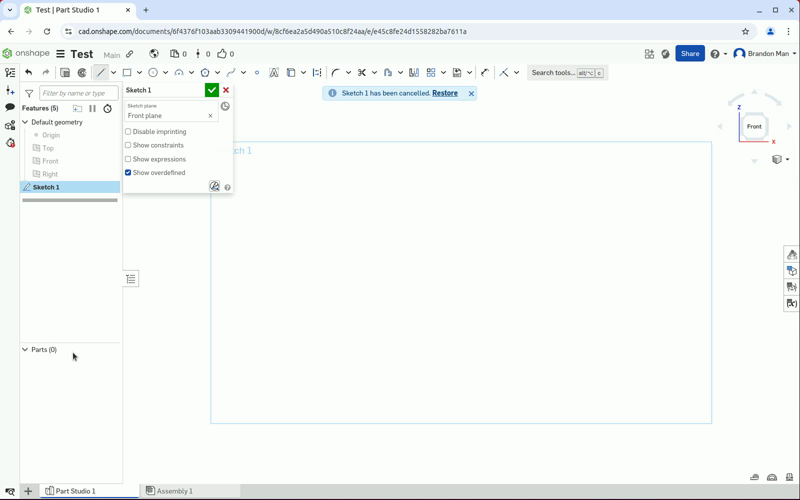
mouse_move(348, 282)
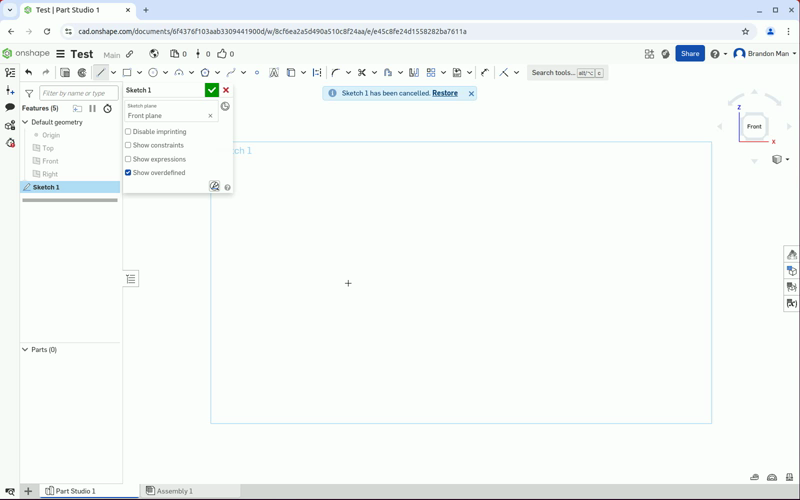
click(348, 282)
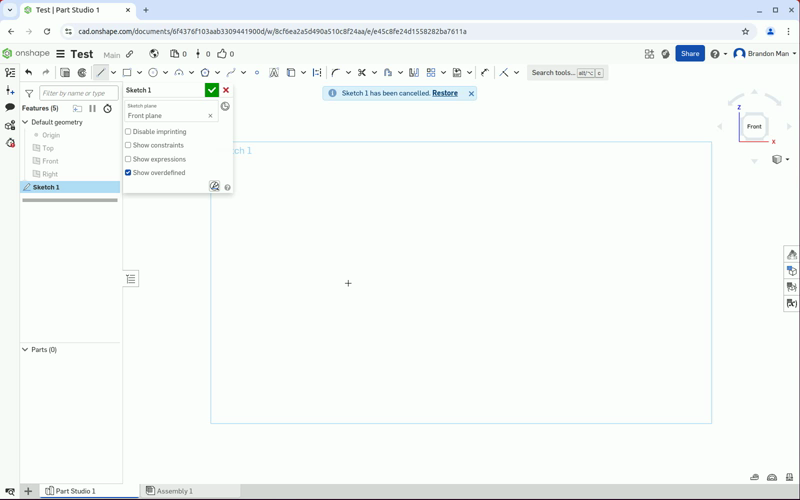
key_up(shift)
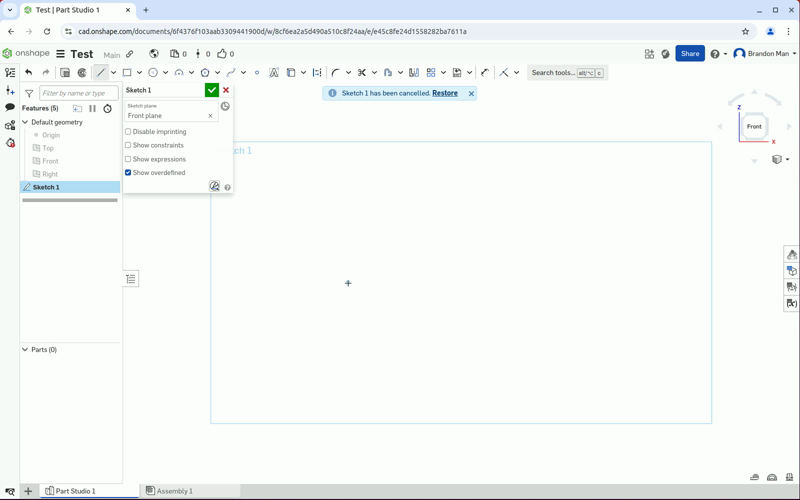
key_down(shift)
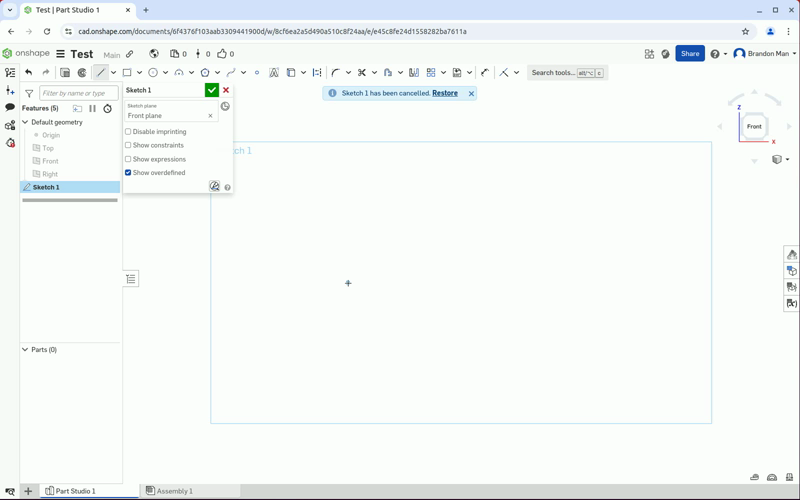
mouse_move(460, 282)
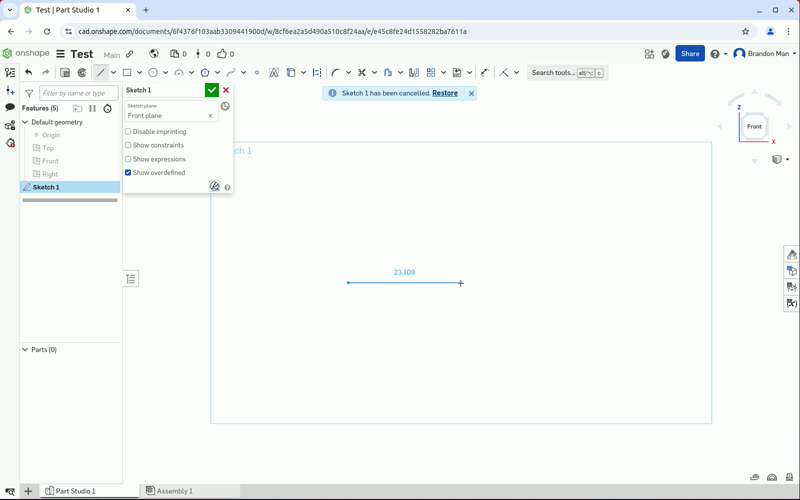
click(460, 282)
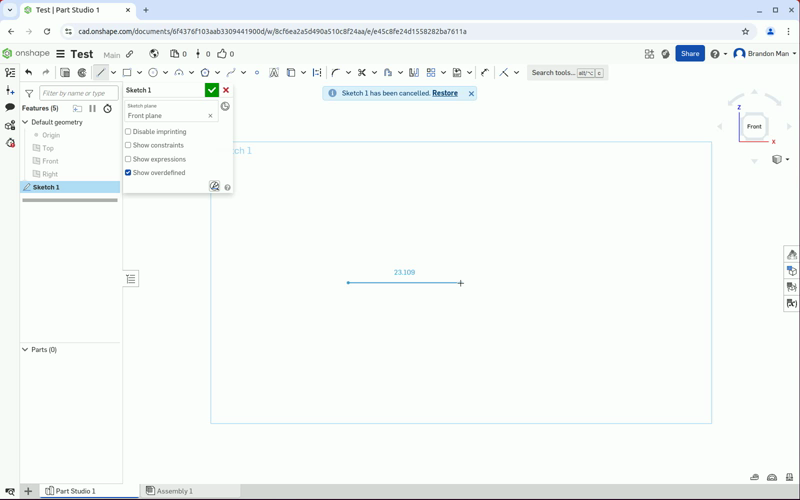
key_up(shift)
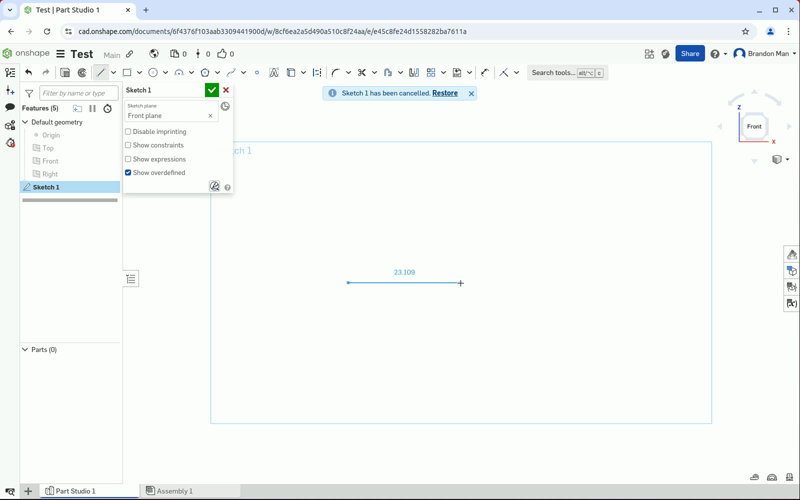
key_down(shift)
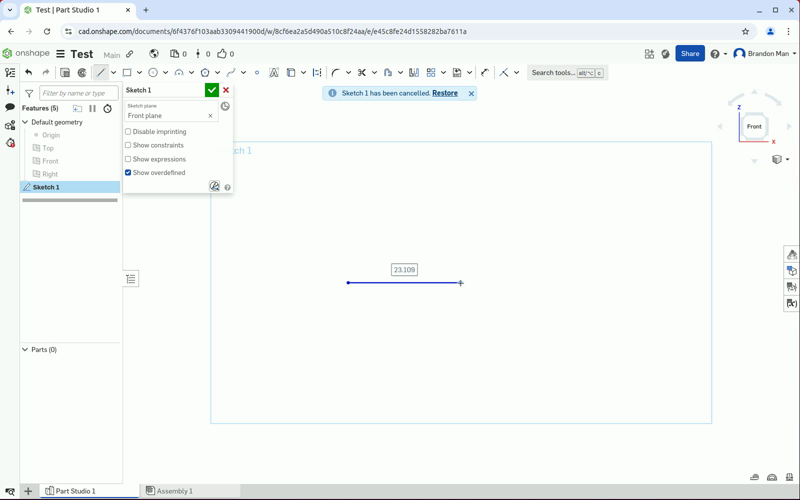
mouse_move(460, 207)
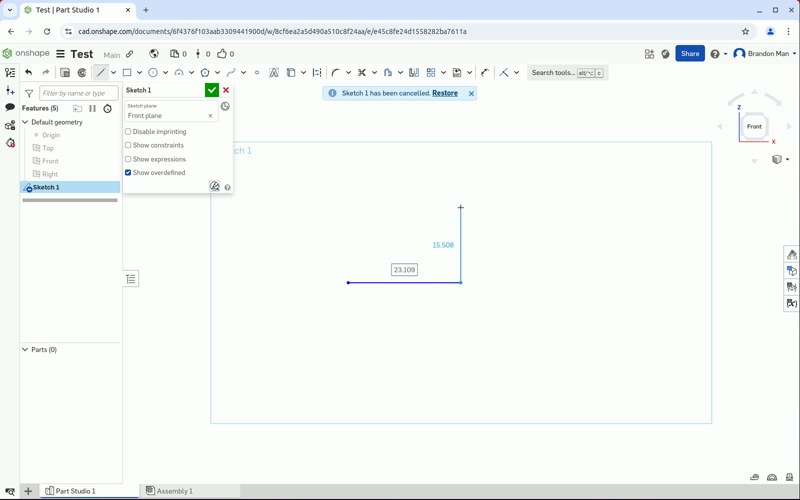
click(460, 207)
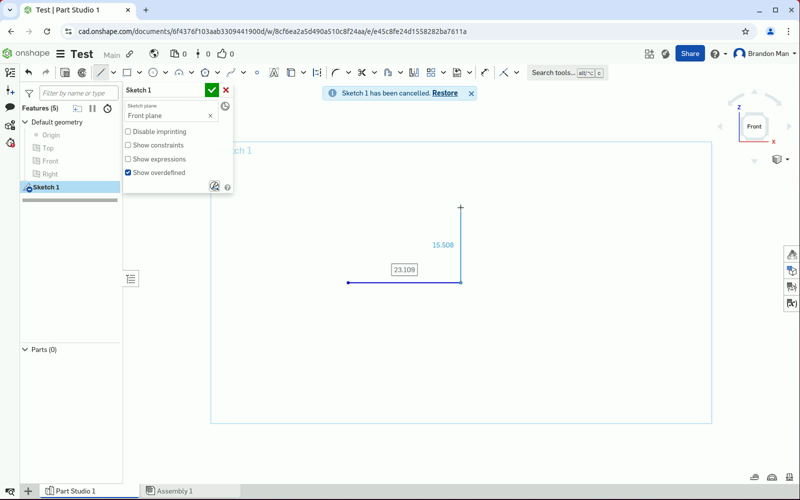
key_up(shift)
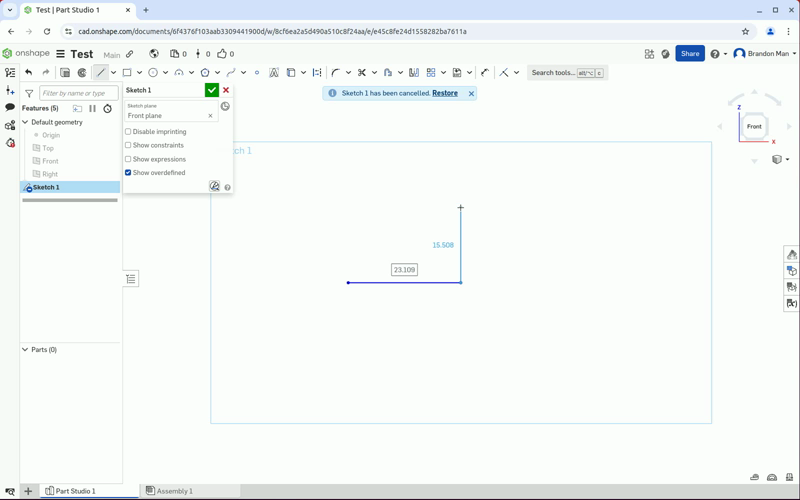
key_down(shift)
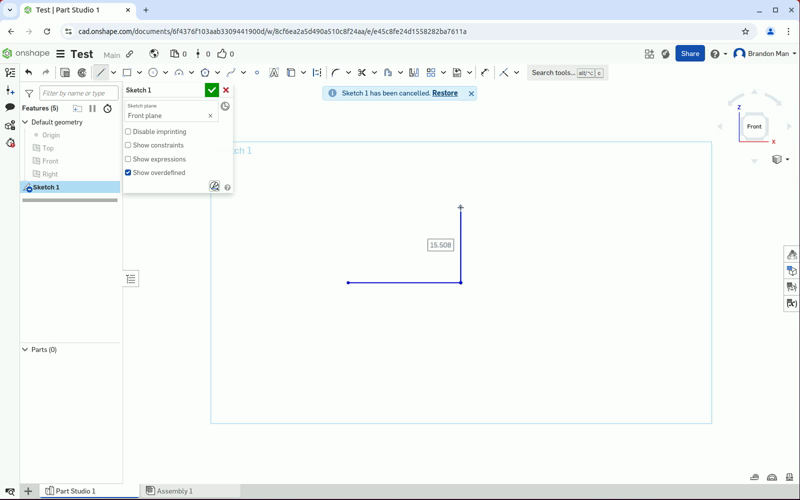
mouse_move(490, 207)
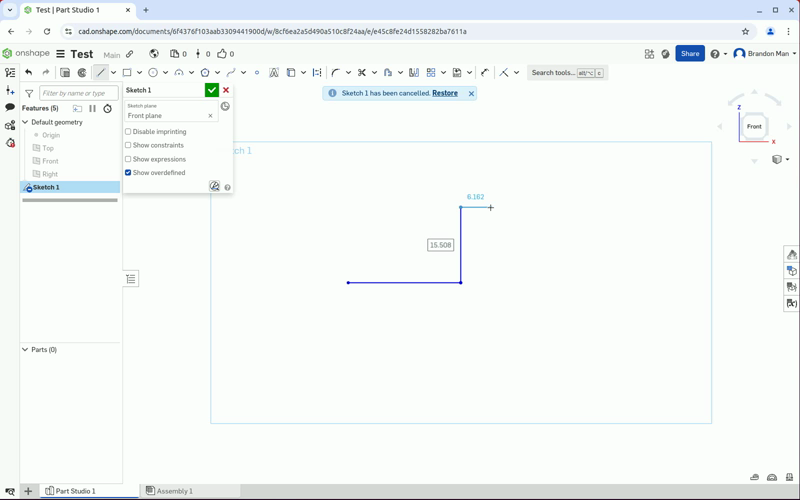
mouse_move(422, 207)
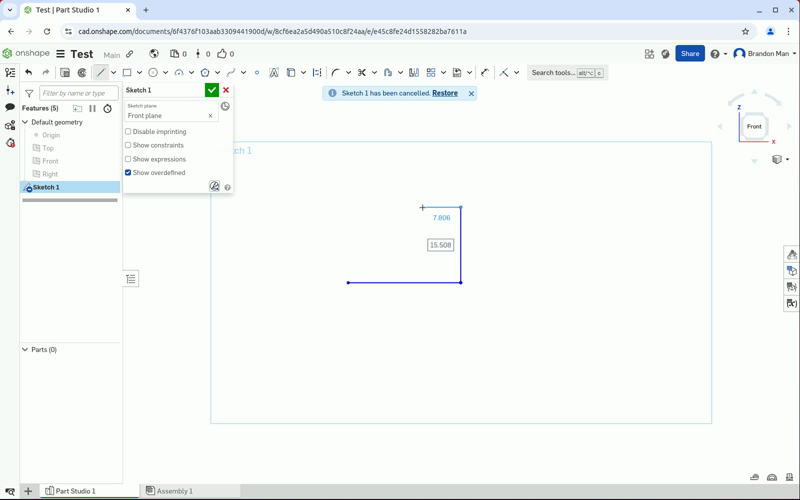
click(422, 207)
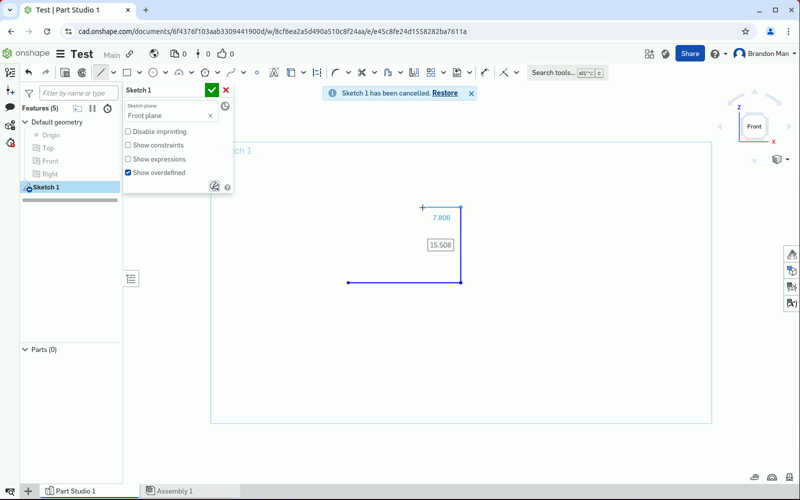
key_up(shift)
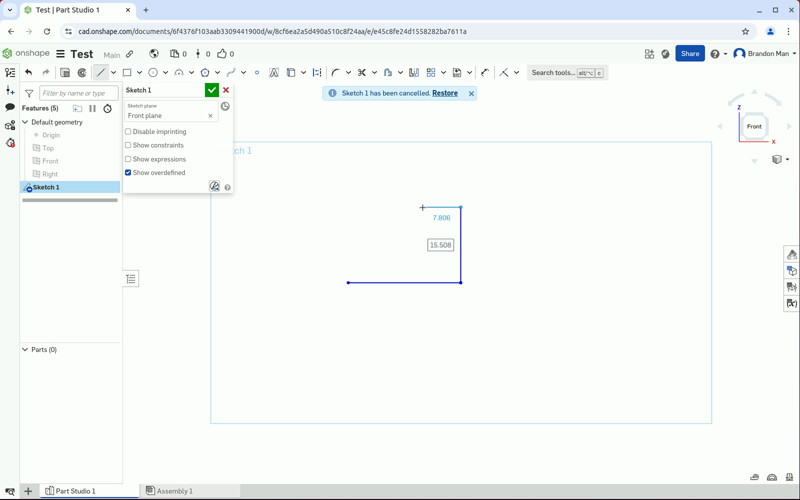
key_down(shift)
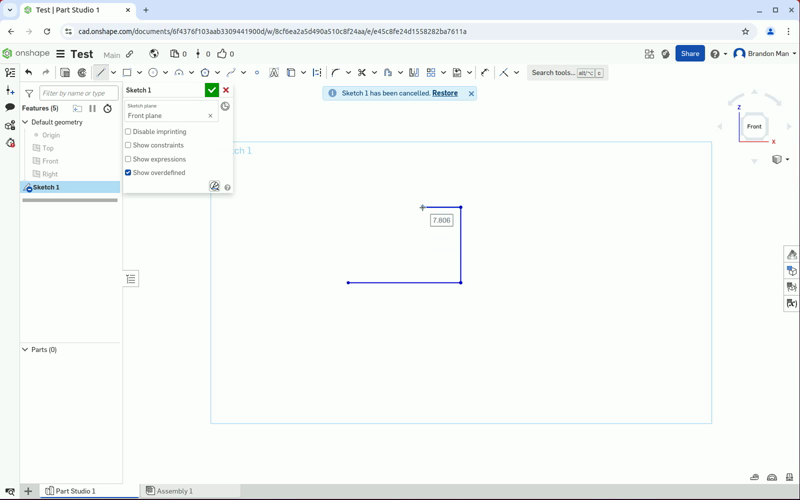
mouse_move(453, 207)
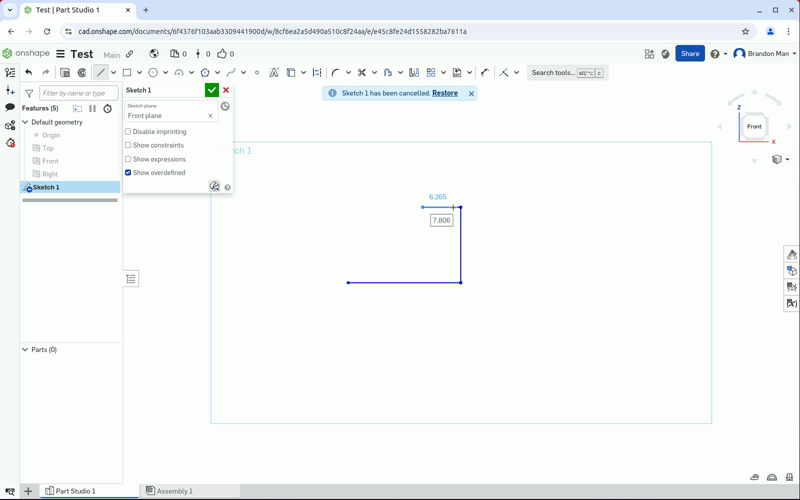
mouse_move(422, 235)
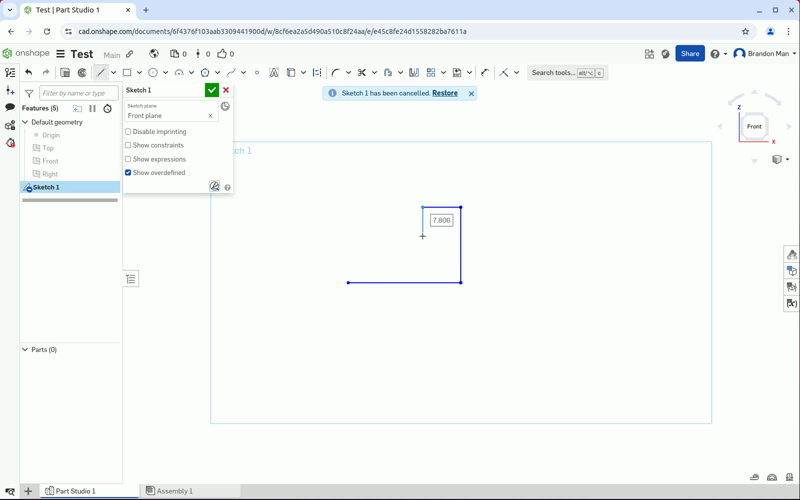
click(422, 235)
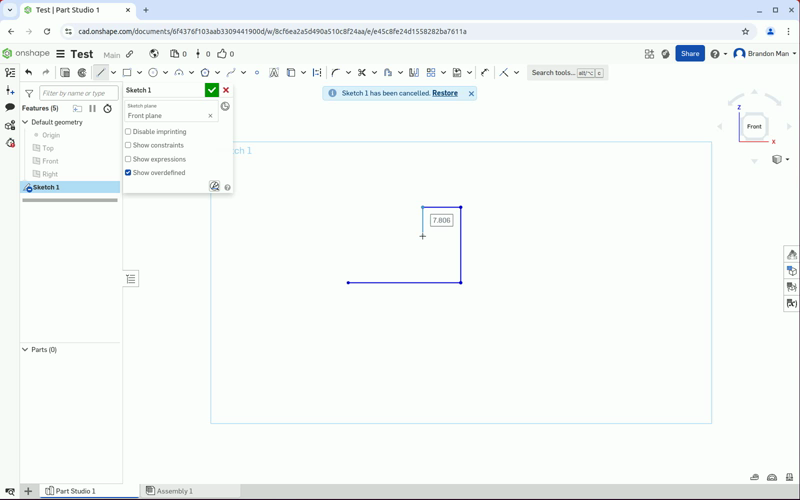
key_up(shift)
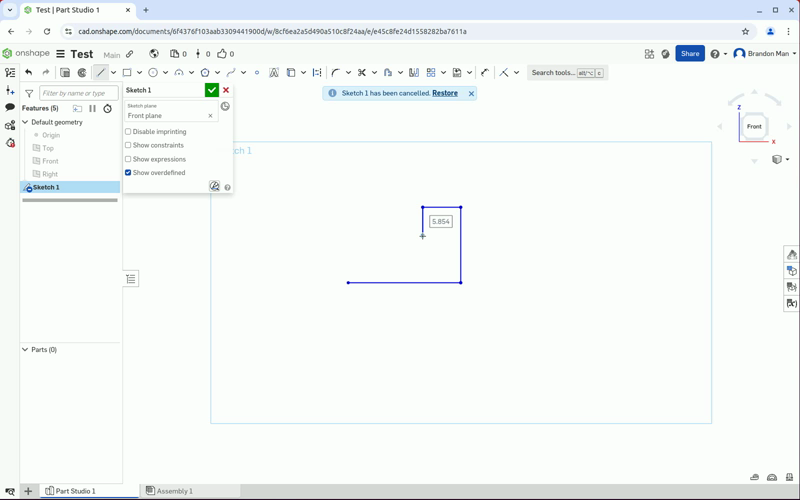
key_down(shift)
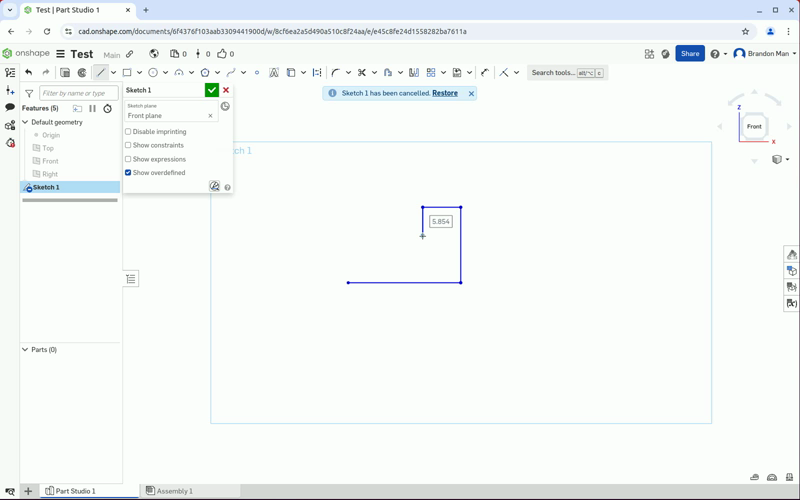
mouse_move(453, 235)
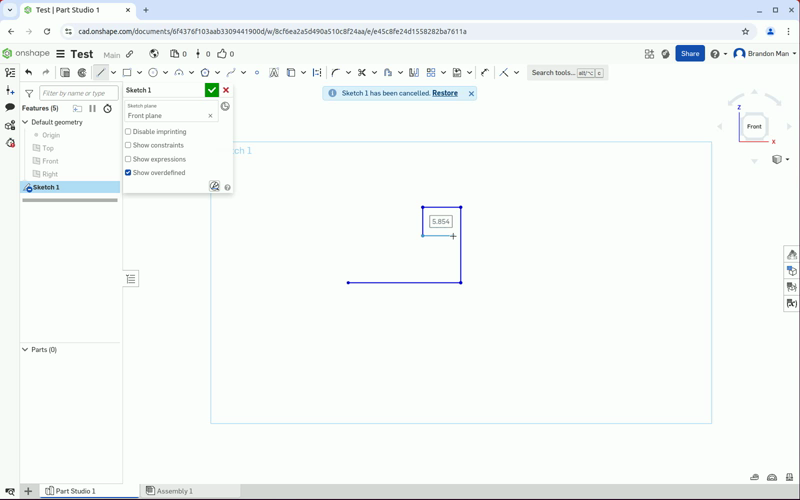
mouse_move(386, 235)
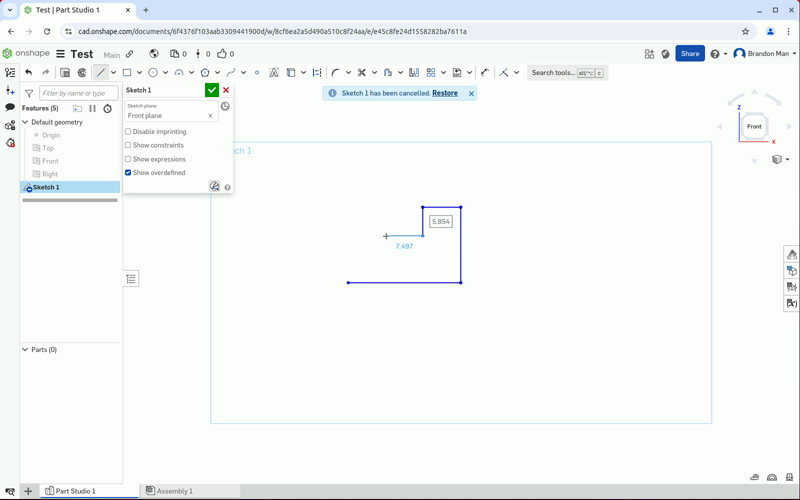
click(386, 235)
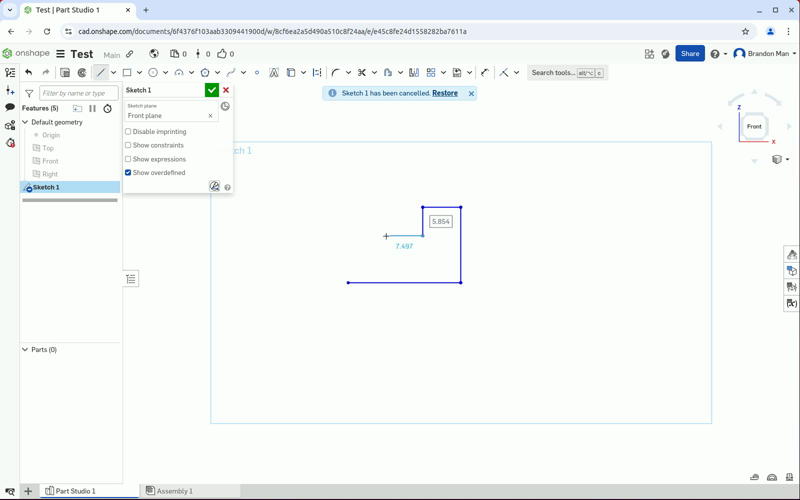
key_up(shift)
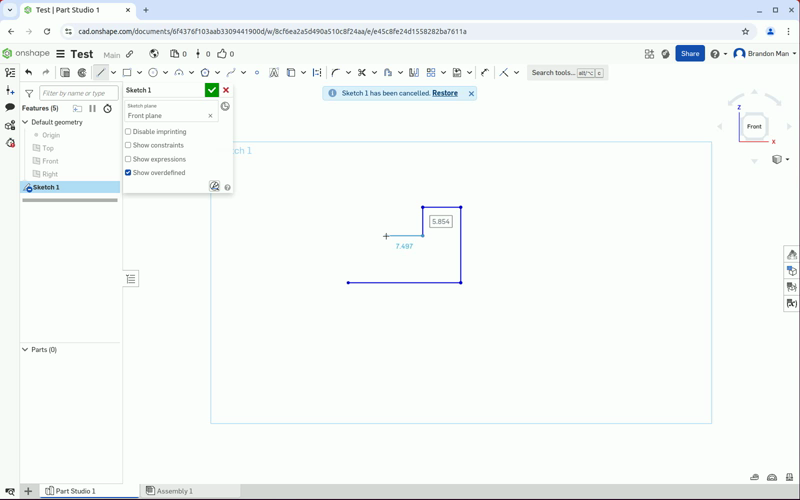
key_down(shift)
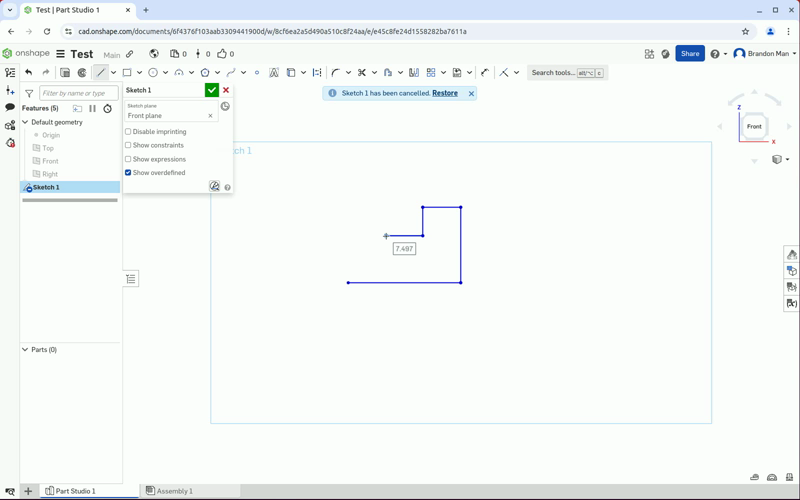
mouse_move(416, 235)
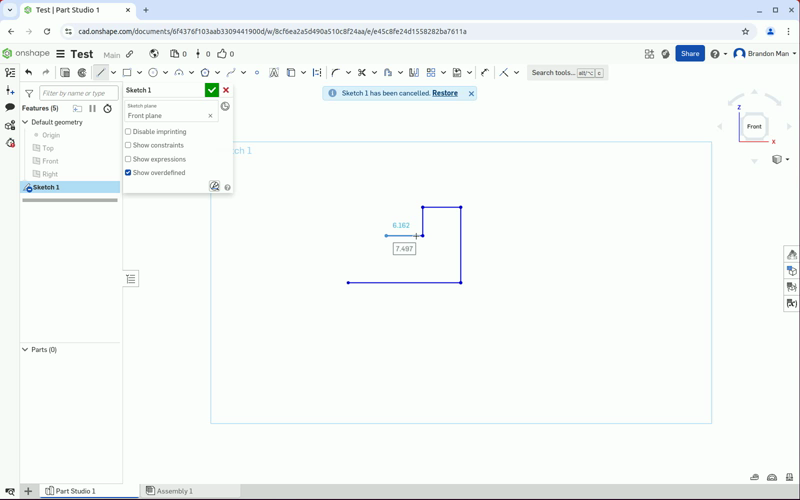
mouse_move(386, 208)
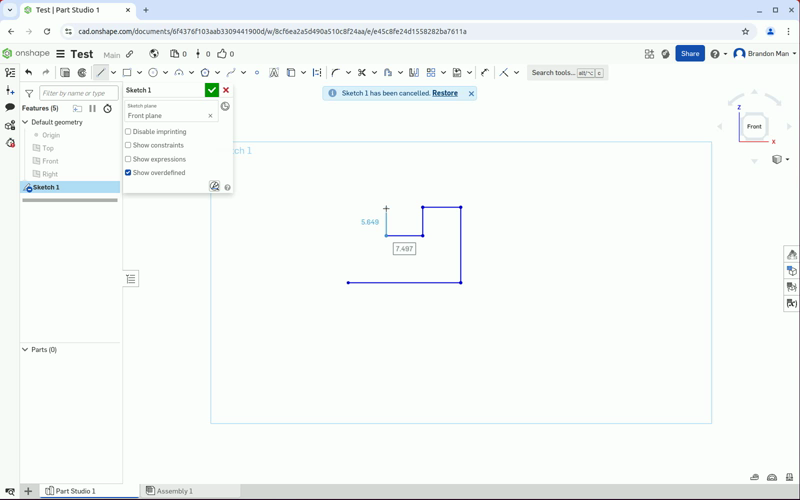
click(386, 208)
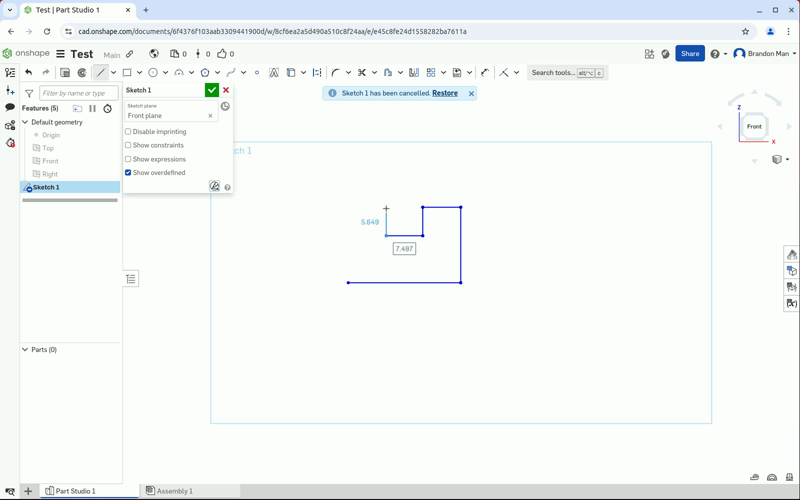
key_up(shift)
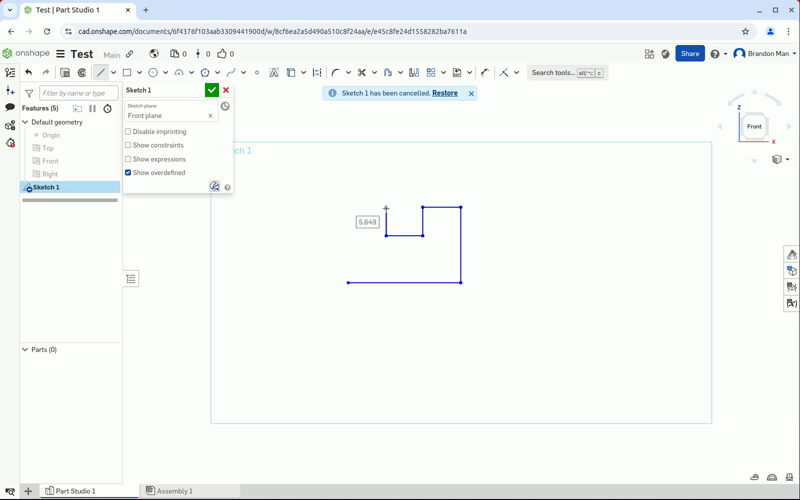
key_down(shift)
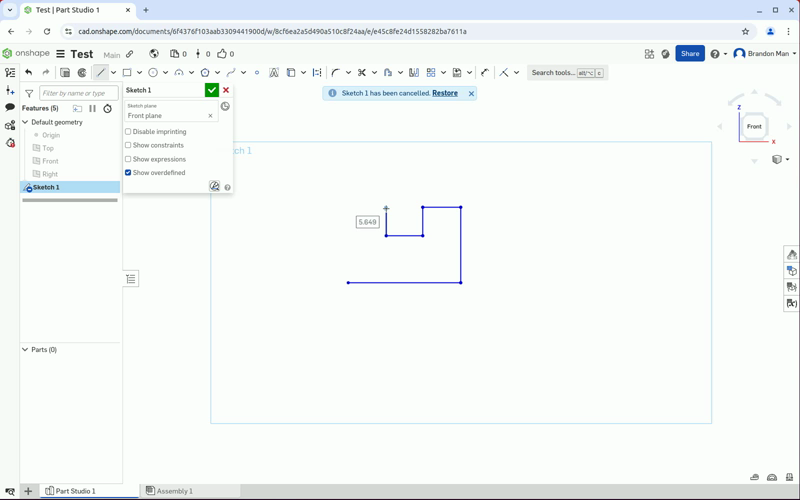
mouse_move(416, 208)
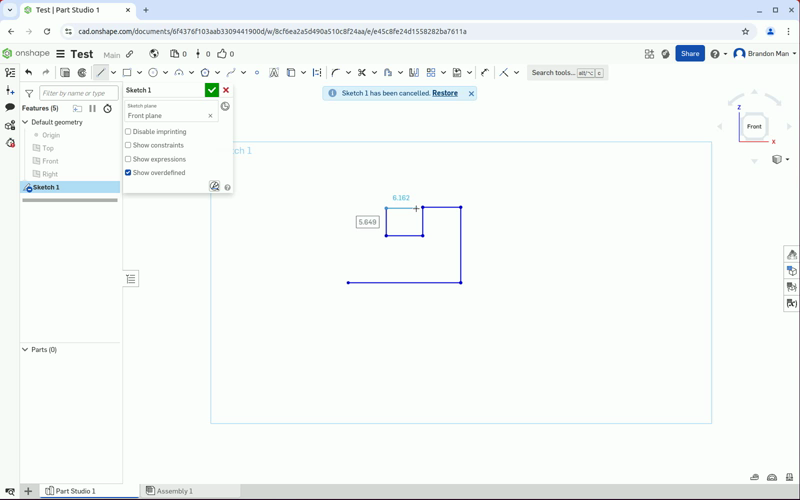
mouse_move(386, 207)
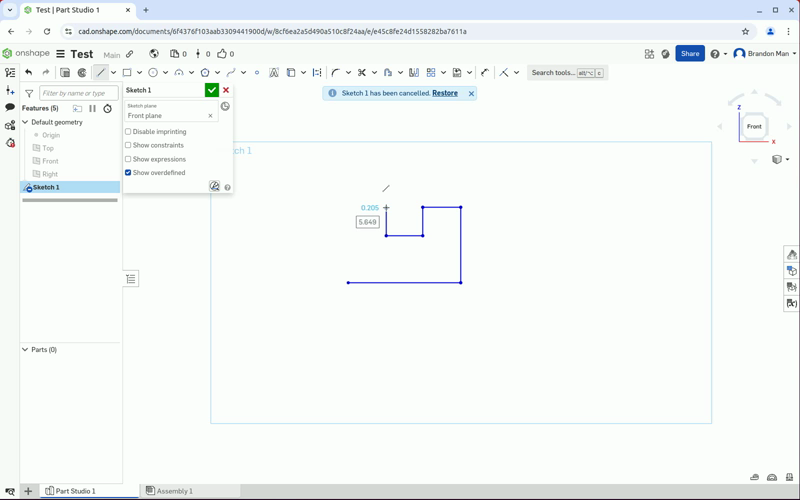
scroll(6)
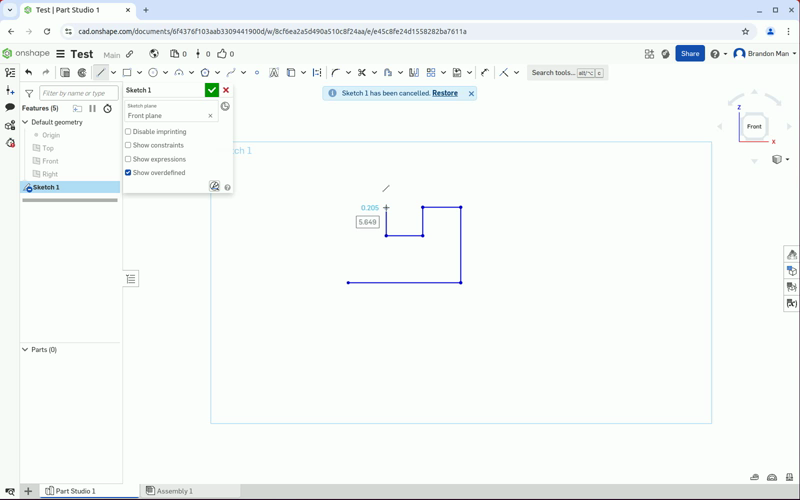
scroll(6)
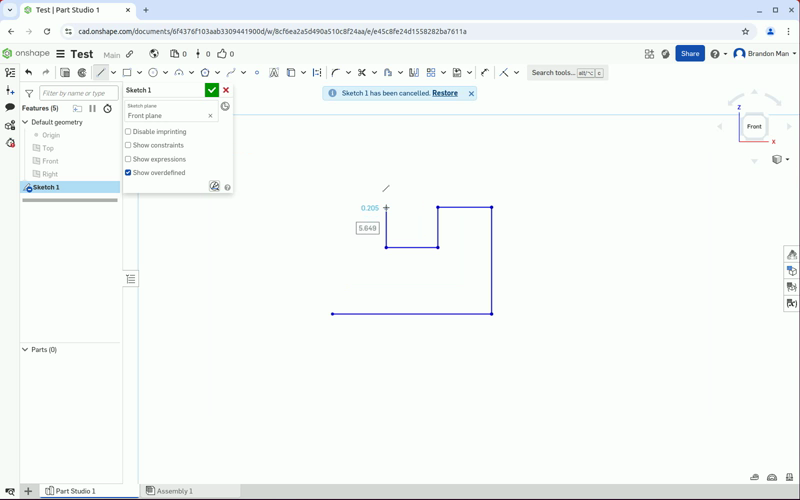
scroll(6)
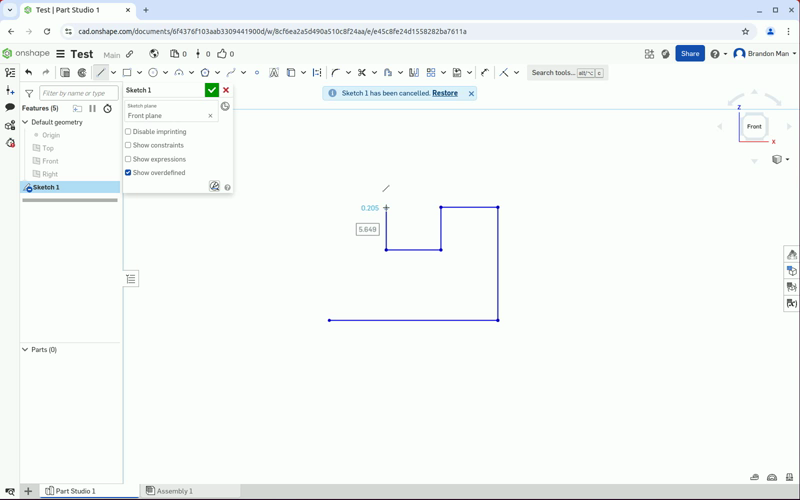
scroll(6)
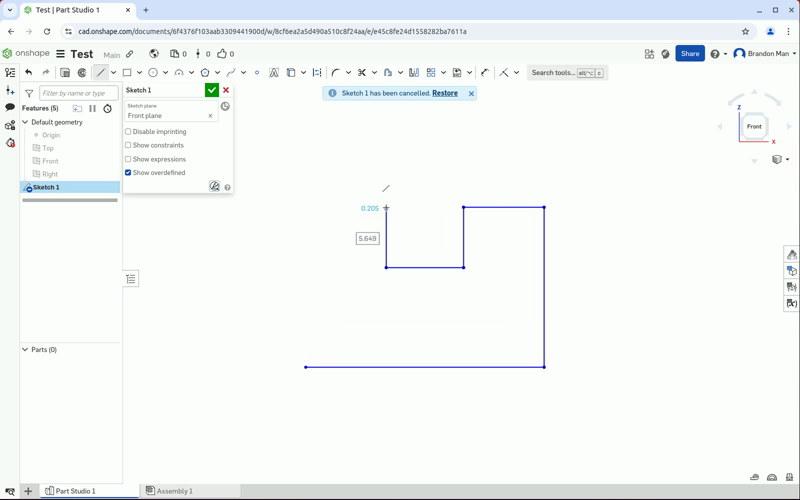
scroll(6)
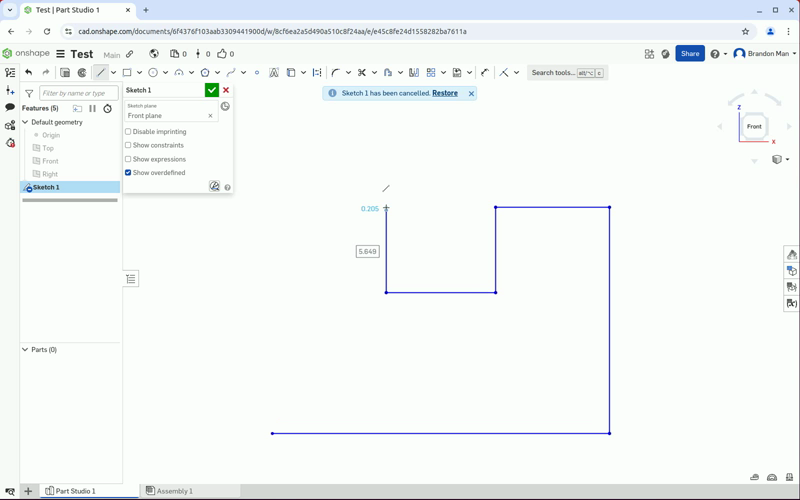
scroll(6)
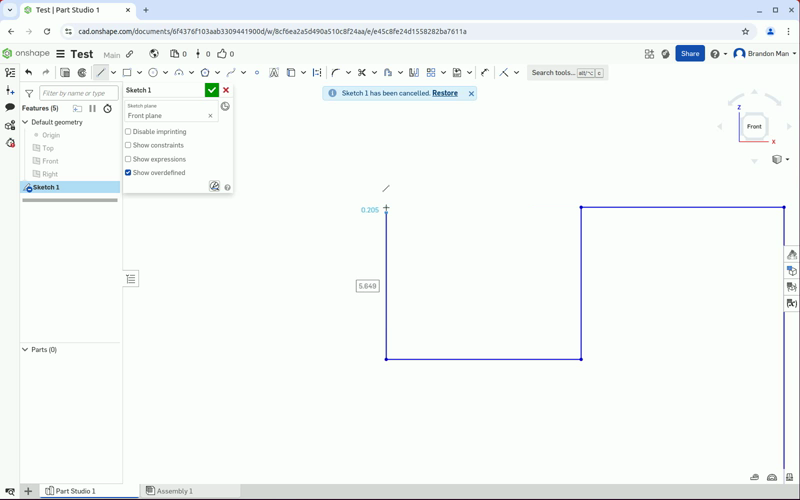
scroll(6)
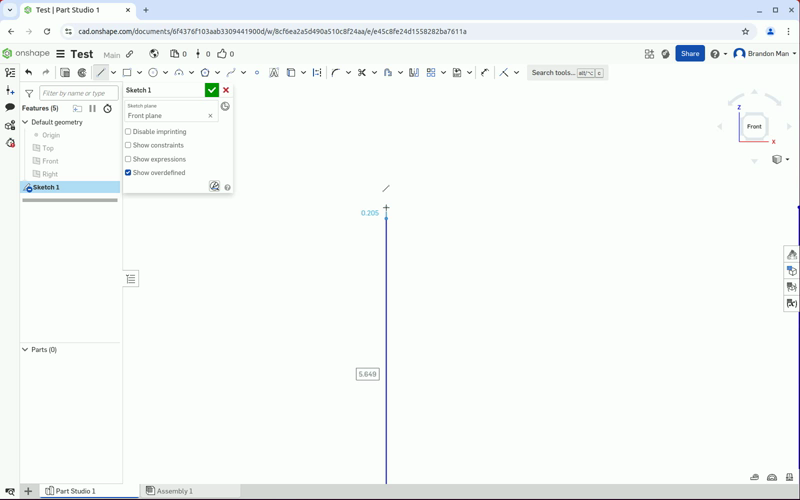
click(386, 207)
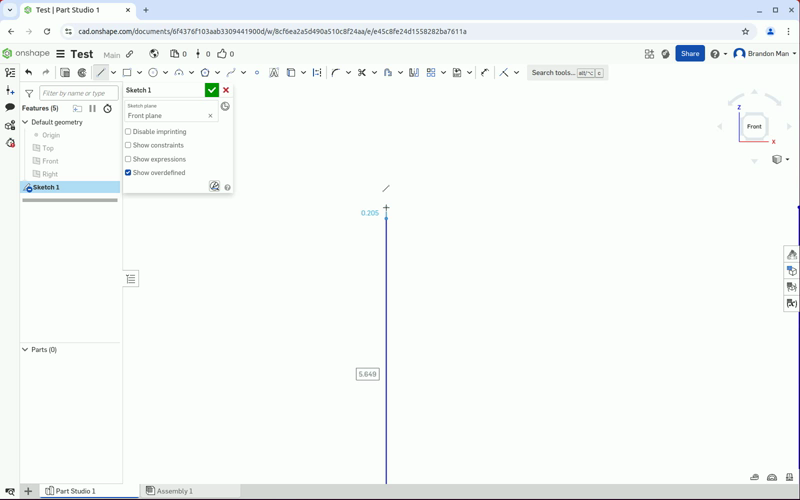
scroll(-6)
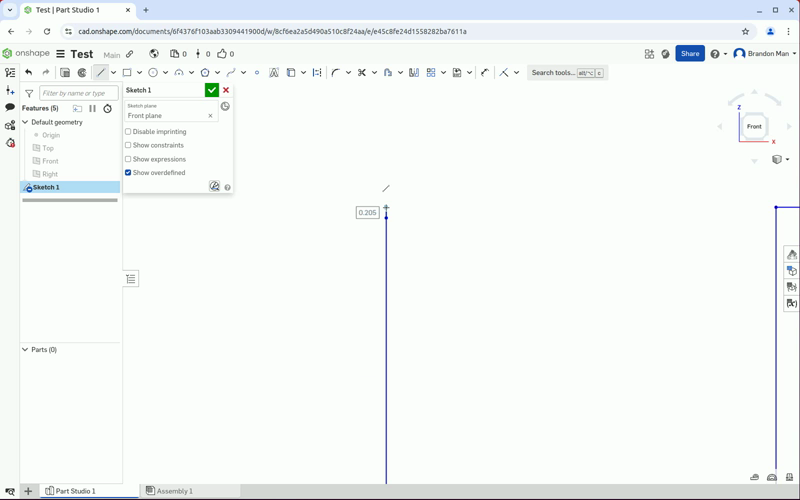
scroll(-6)
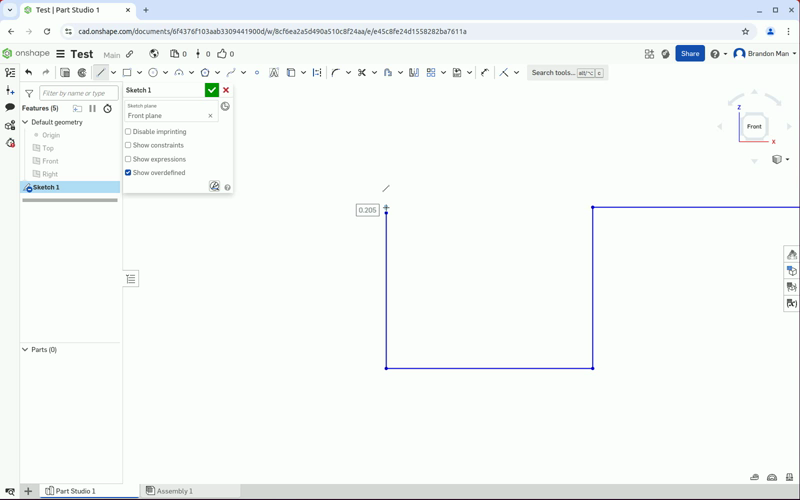
scroll(-6)
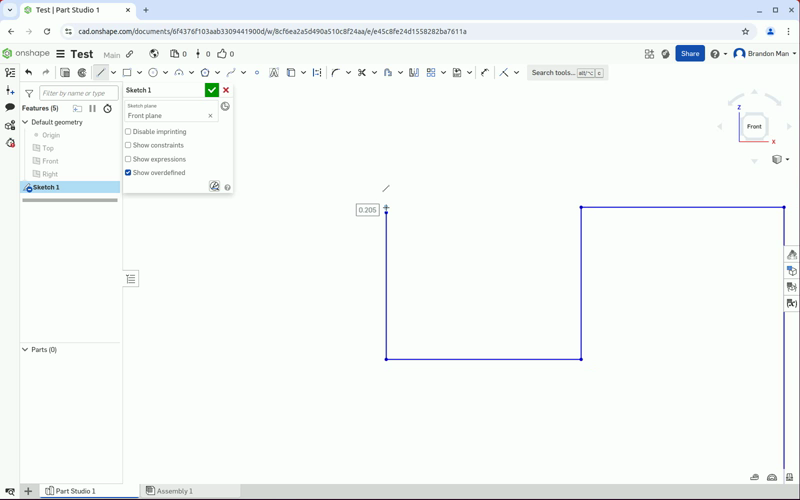
scroll(-6)
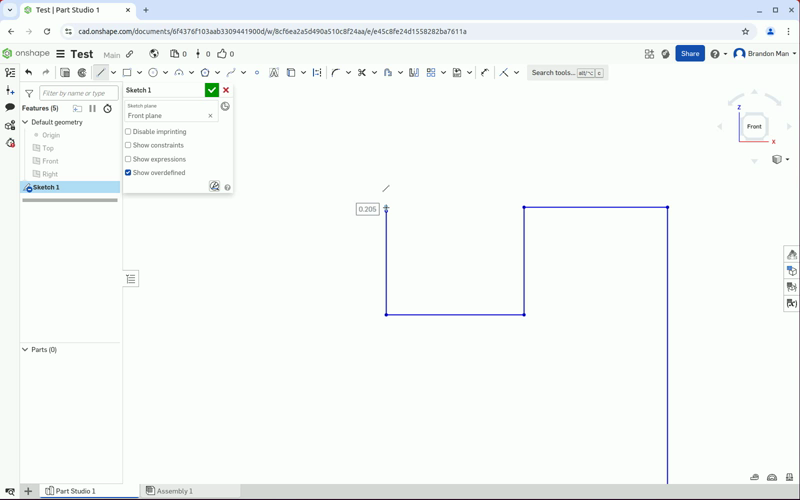
scroll(-6)
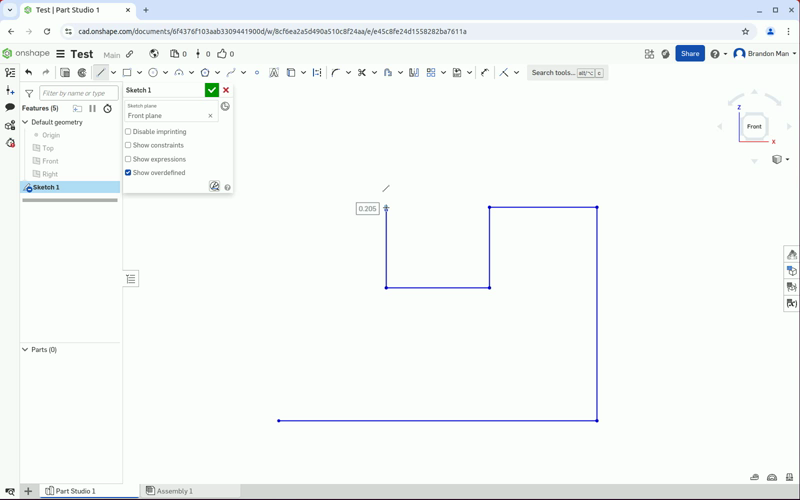
scroll(-6)
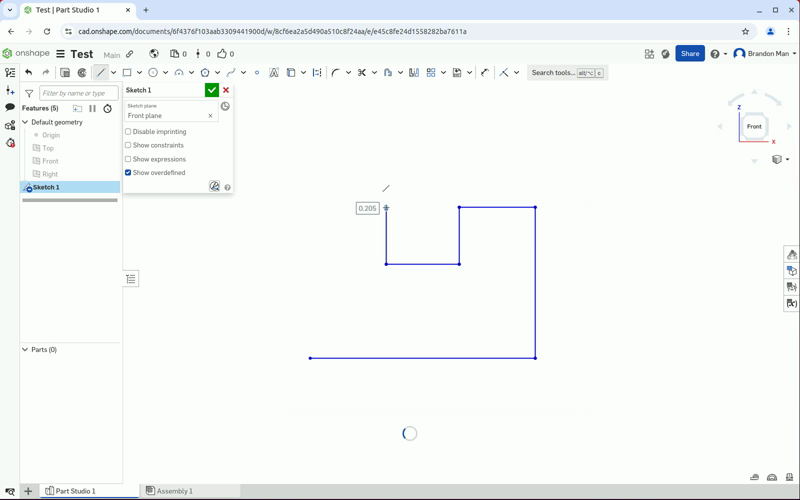
scroll(-6)
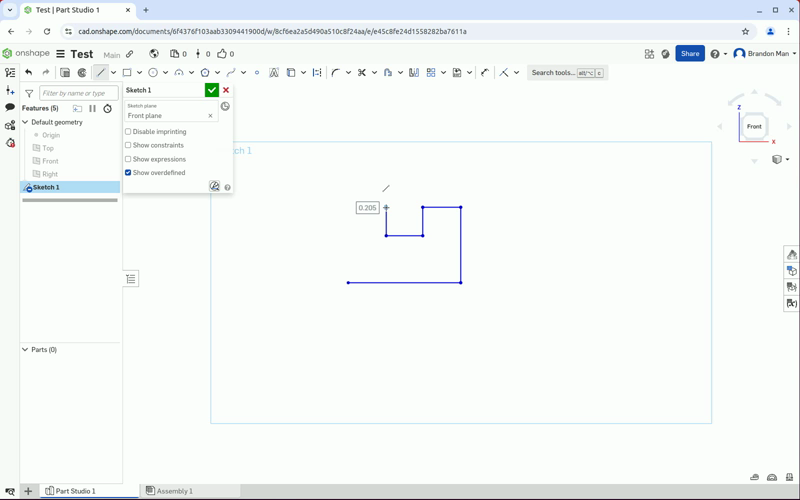
key_up(shift)
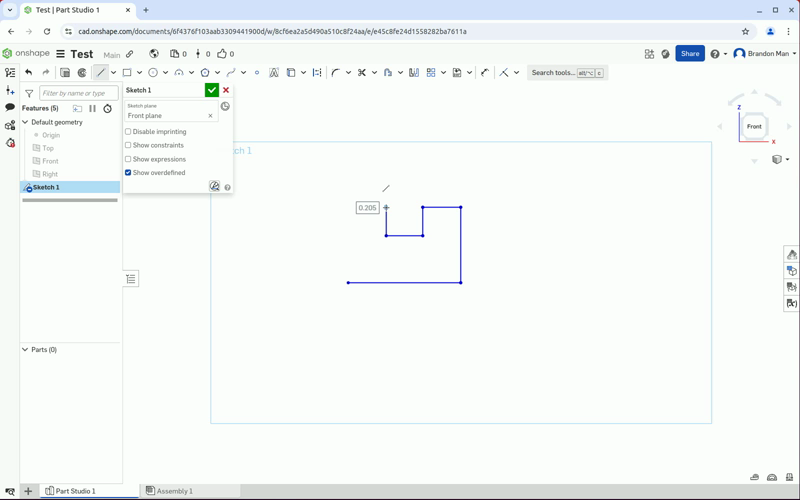
key_down(shift)
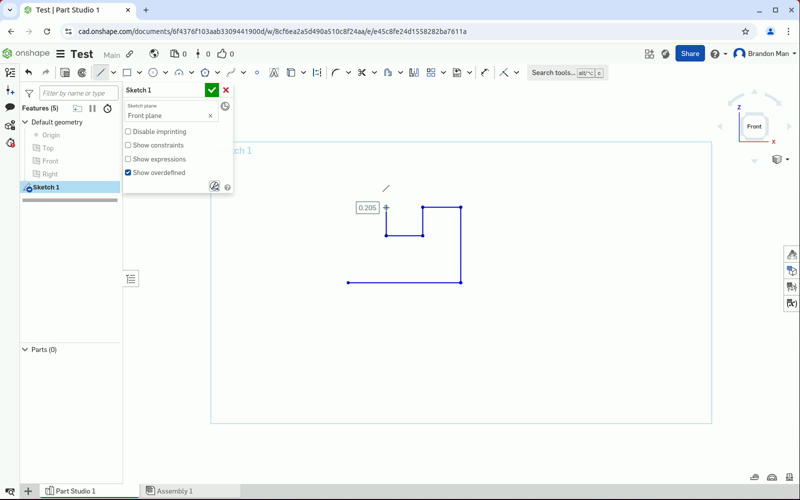
mouse_move(416, 207)
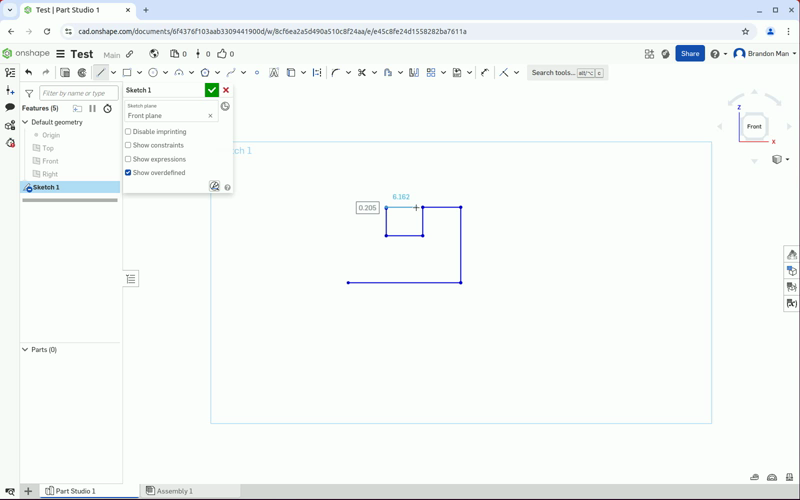
mouse_move(384, 207)
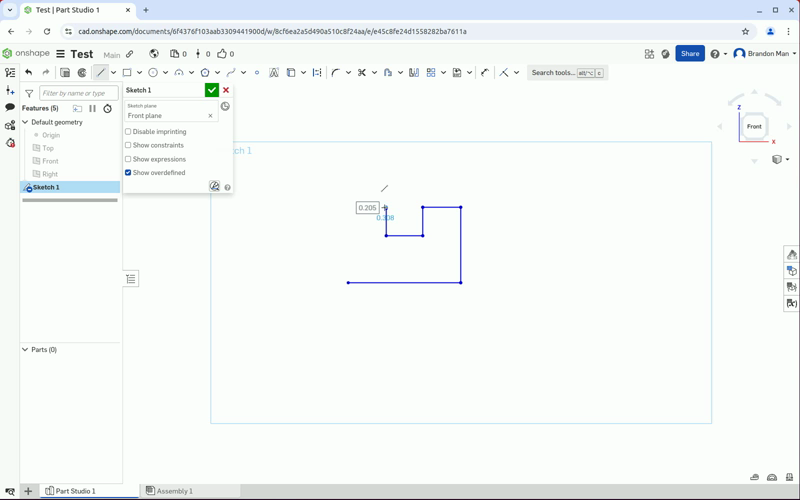
scroll(6)
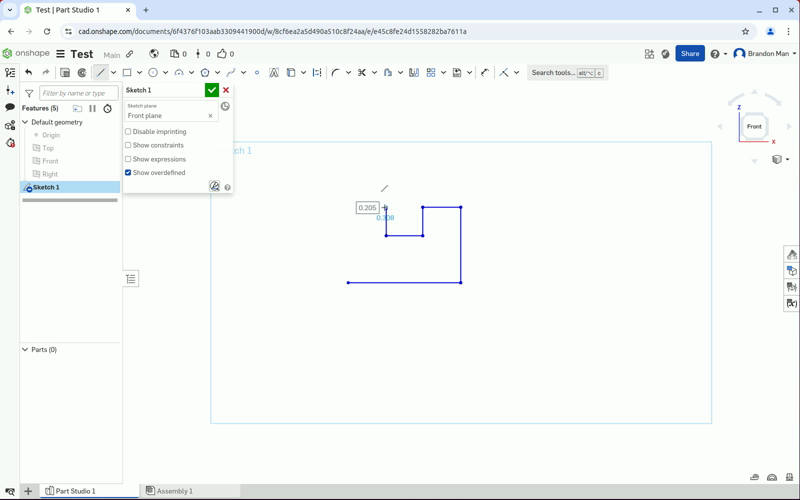
scroll(6)
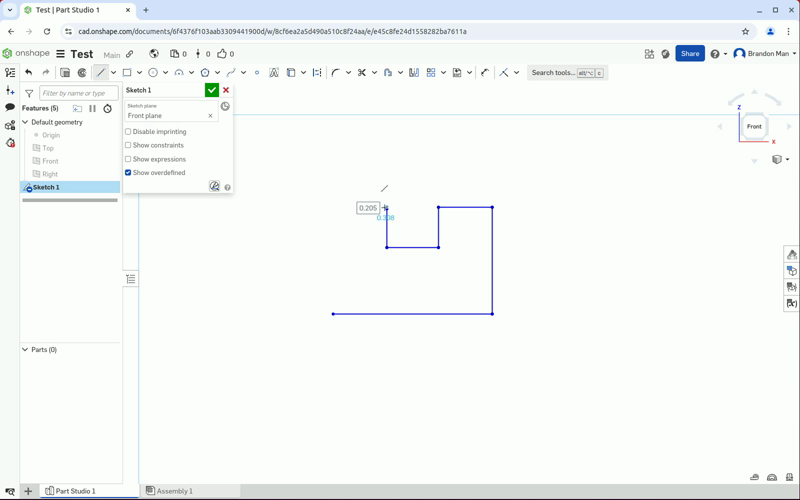
scroll(6)
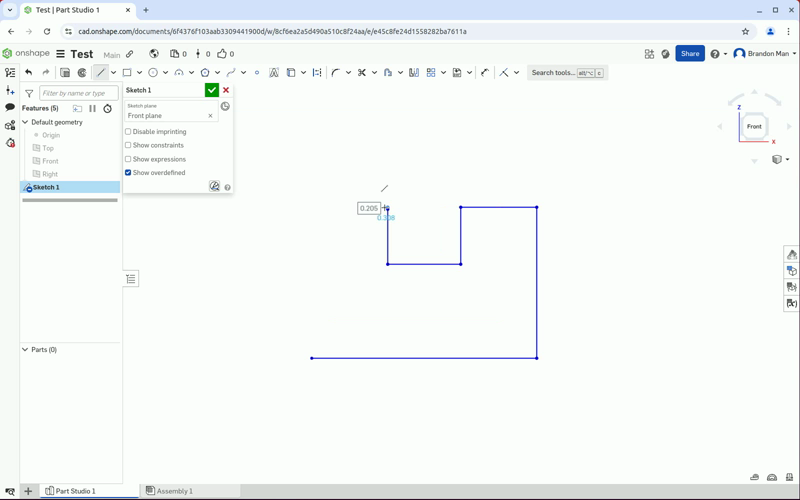
scroll(6)
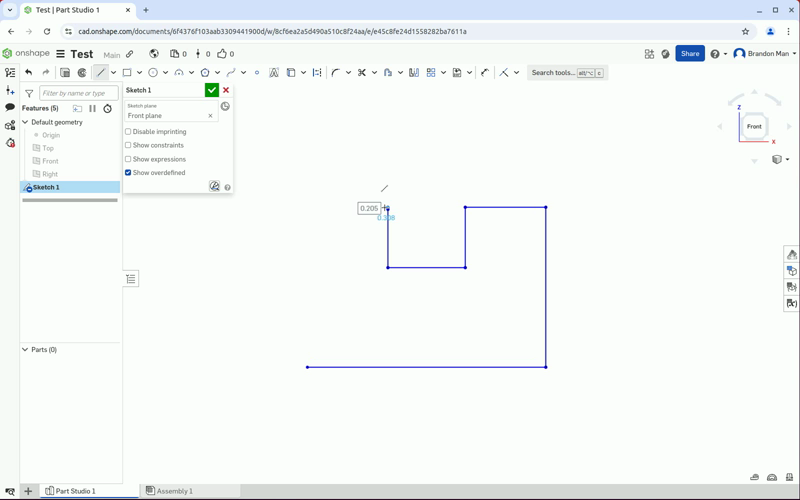
scroll(6)
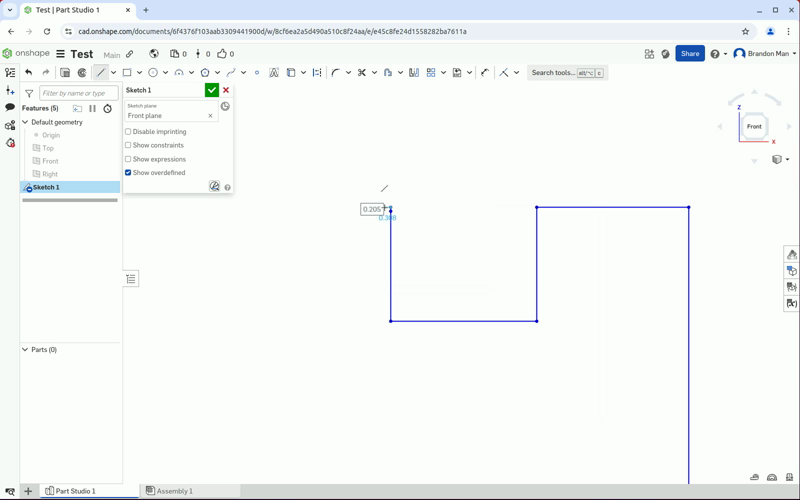
scroll(6)
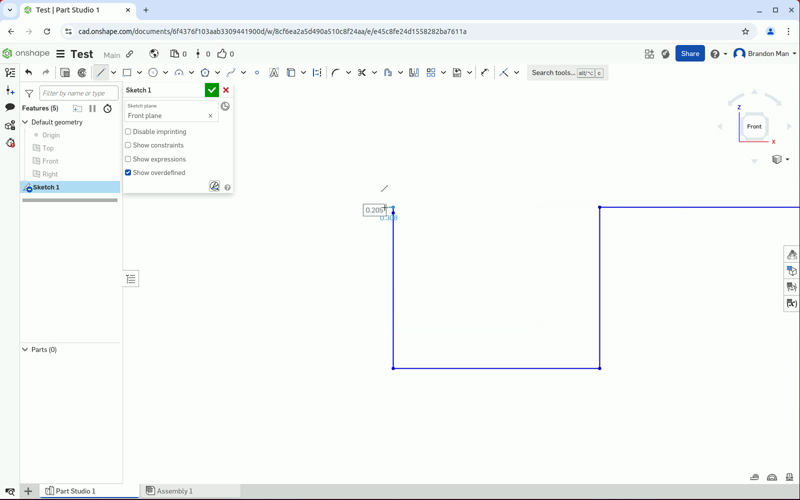
scroll(6)
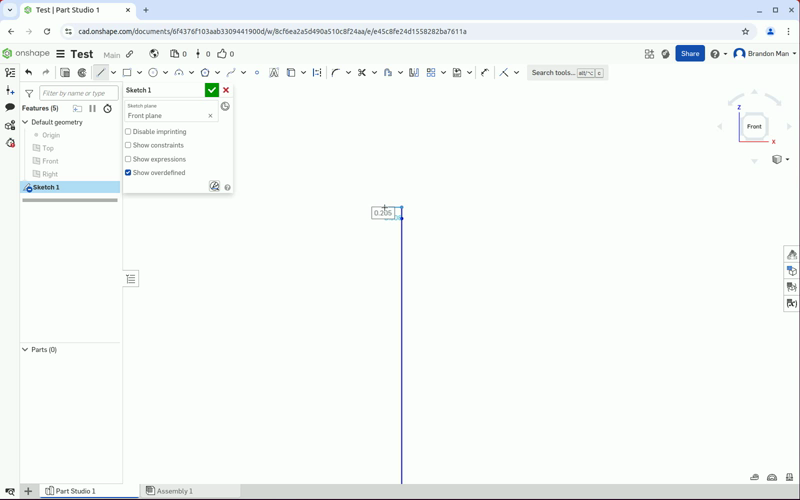
click(384, 207)
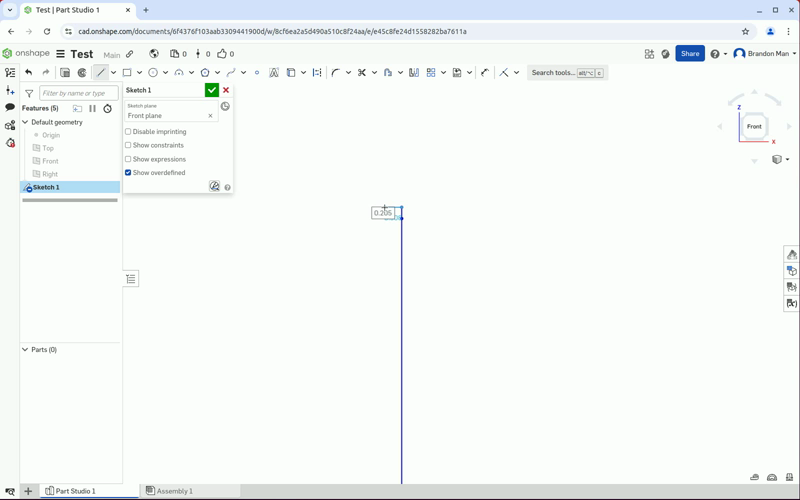
scroll(-6)
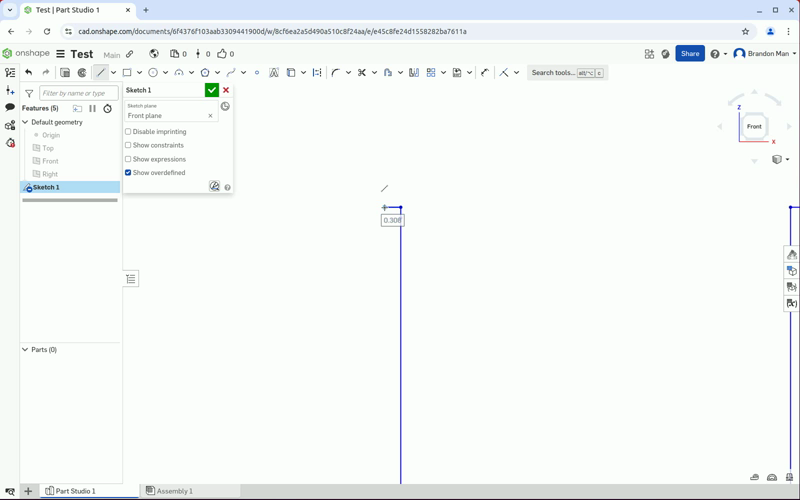
scroll(-6)
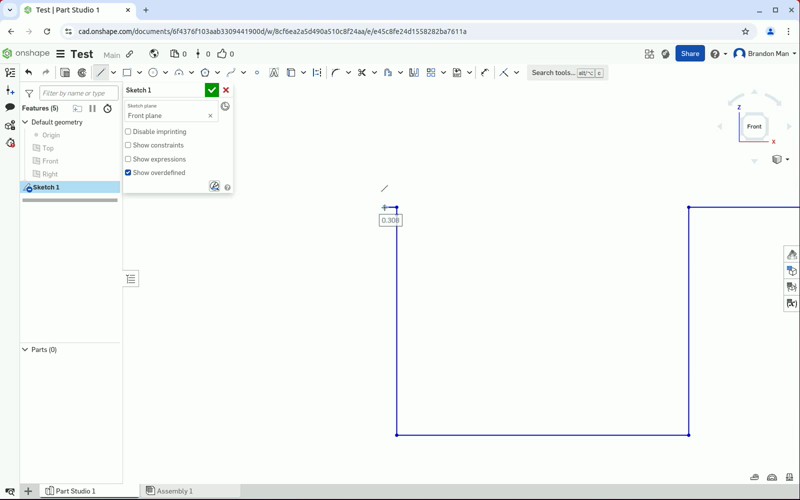
scroll(-6)
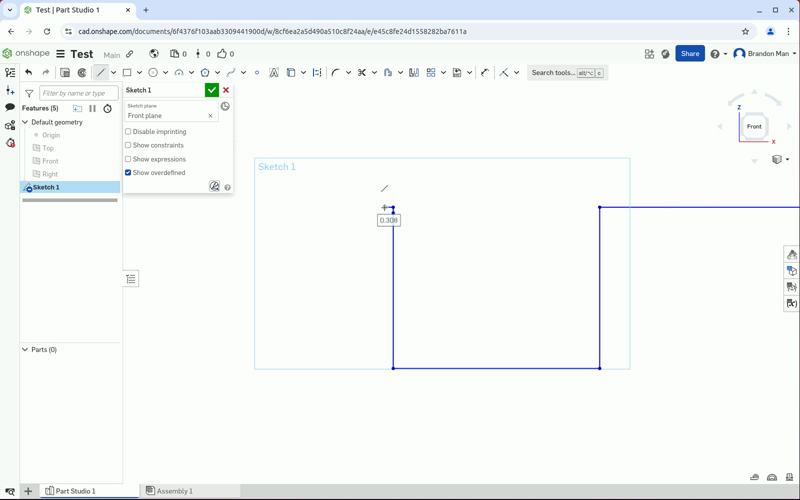
scroll(-6)
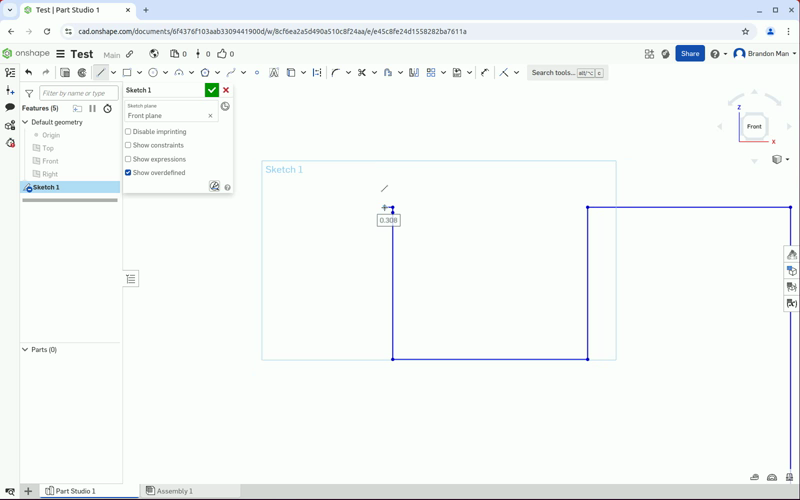
scroll(-6)
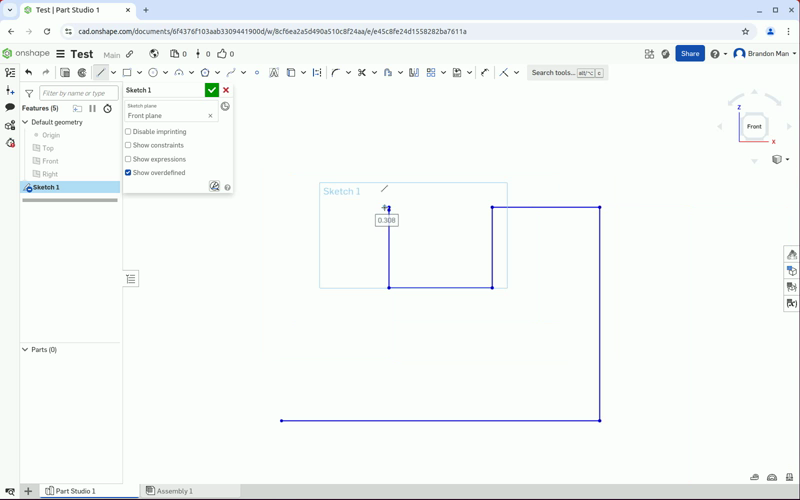
scroll(-6)
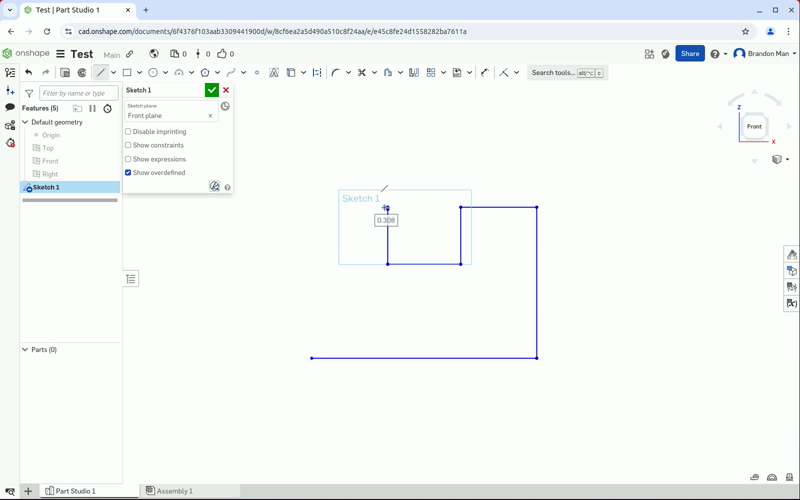
scroll(-6)
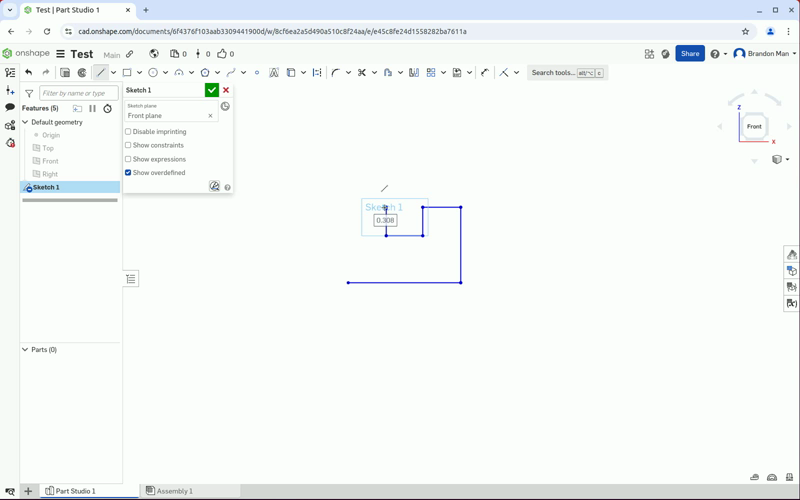
key_up(shift)
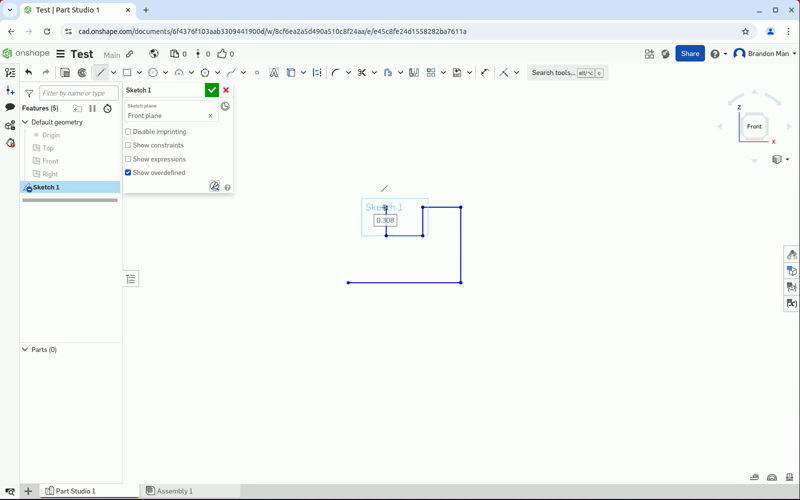
key_down(shift)
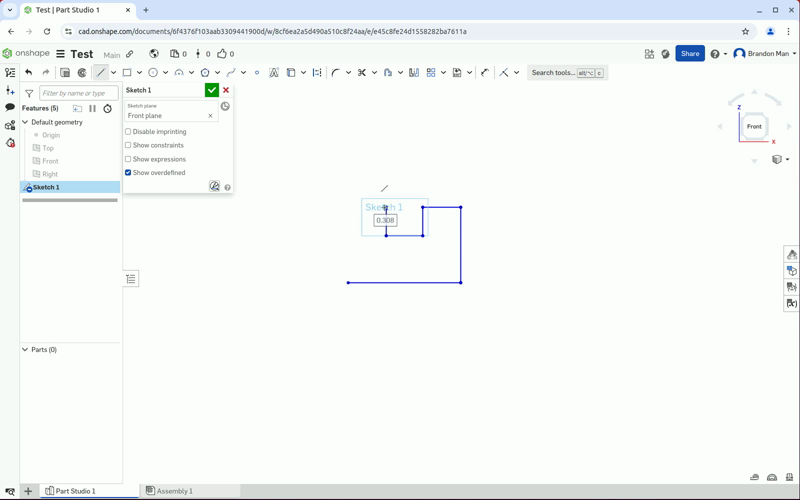
mouse_move(414, 207)
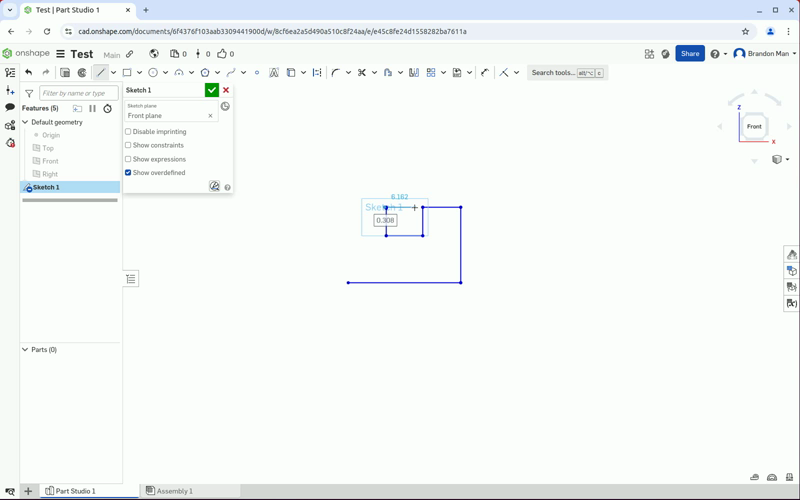
mouse_move(348, 207)
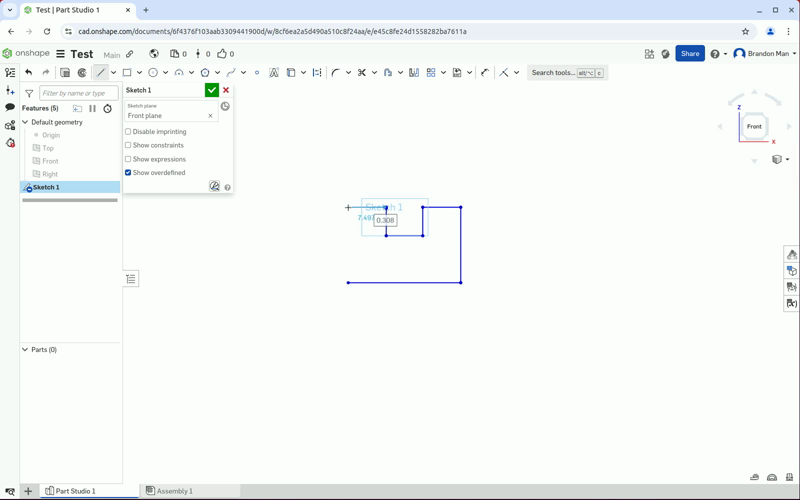
click(348, 207)
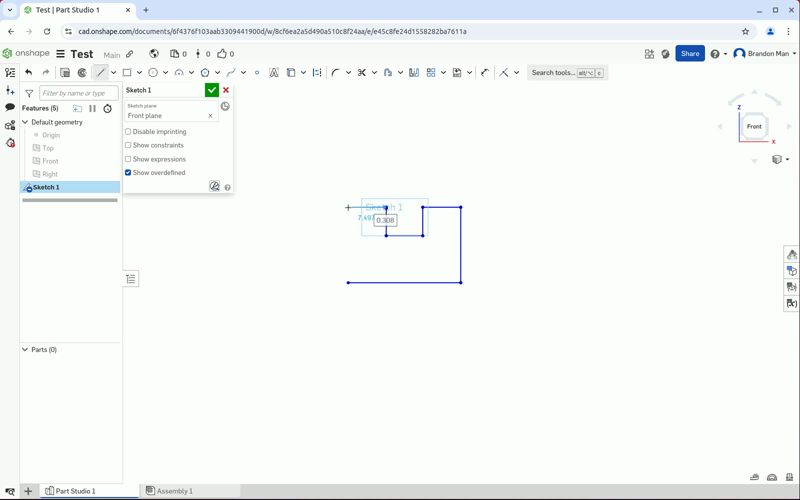
key_up(shift)
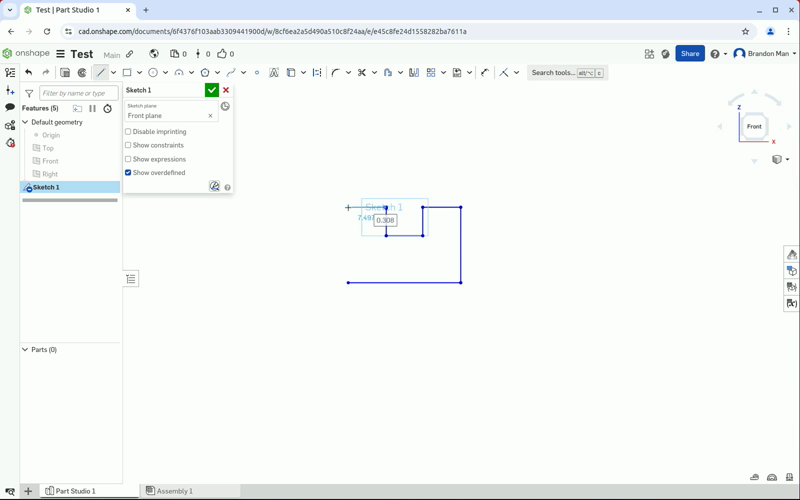
key_down(shift)
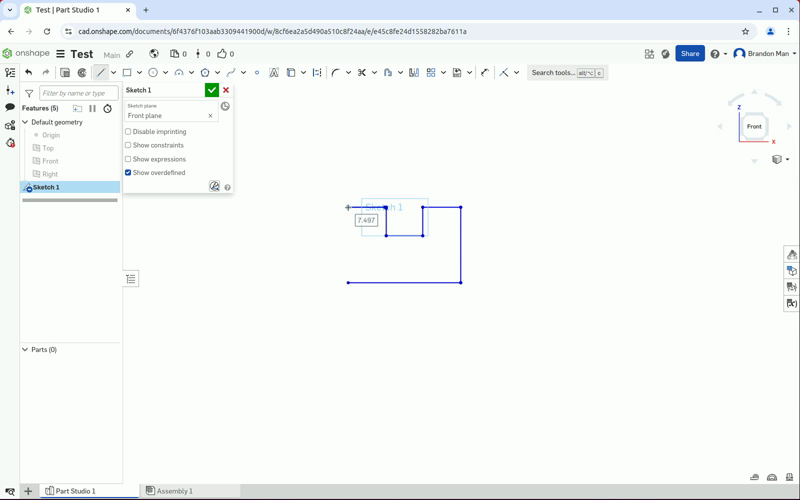
mouse_move(348, 282)
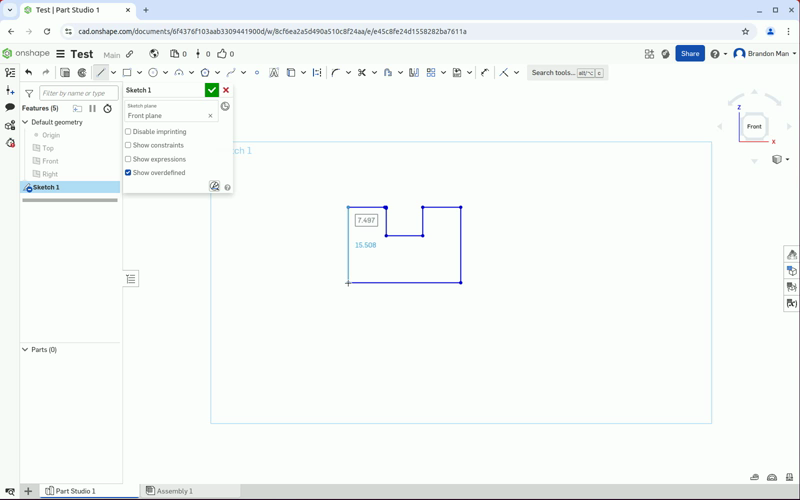
key_up(shift)
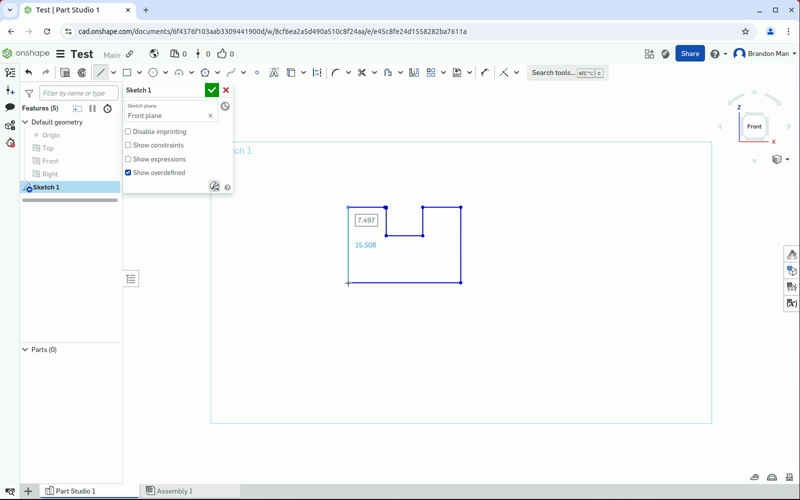
click(348, 282)
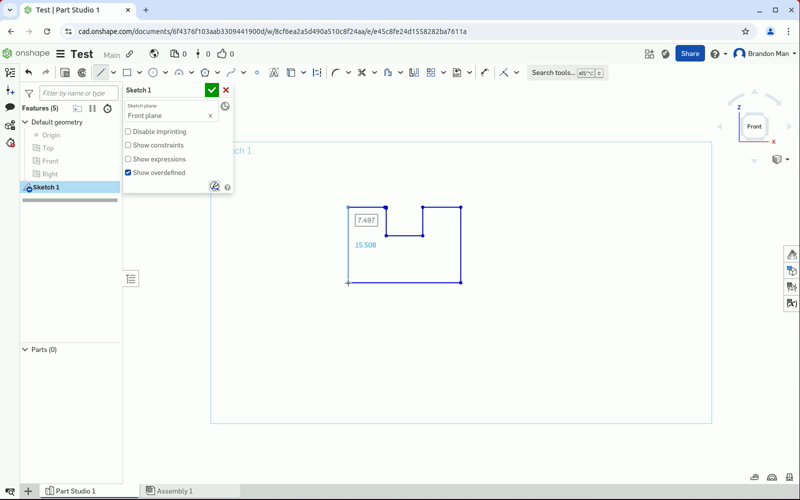
key(esc)
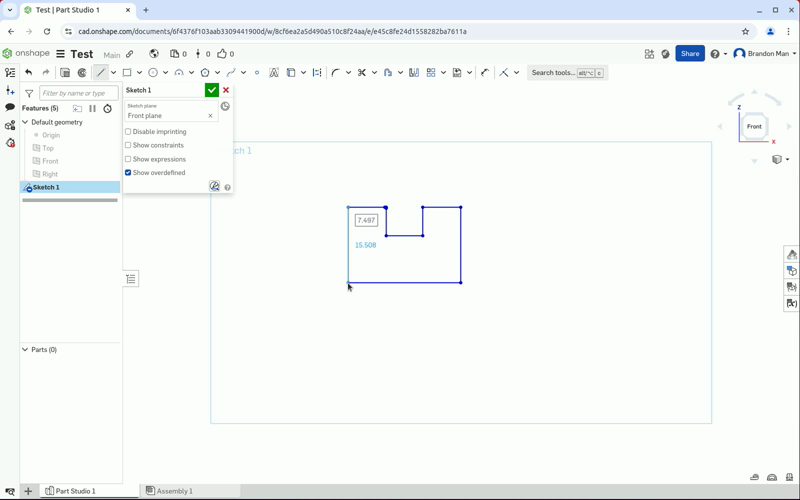
mouse_move(361, 231)
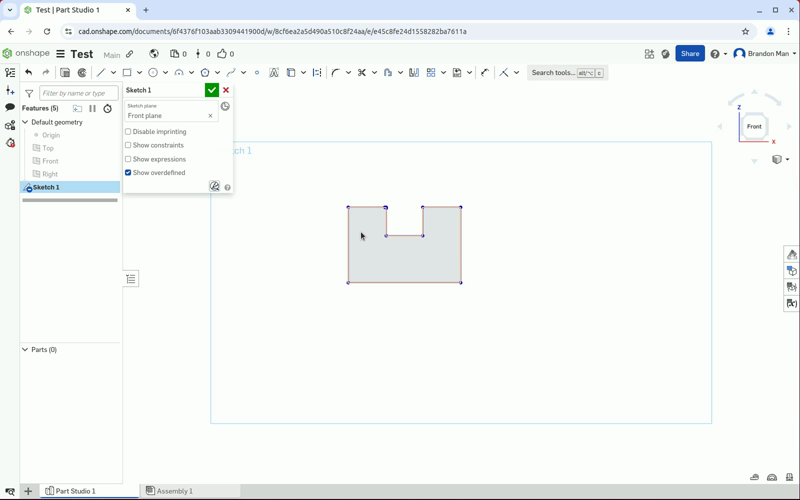
click(361, 231)
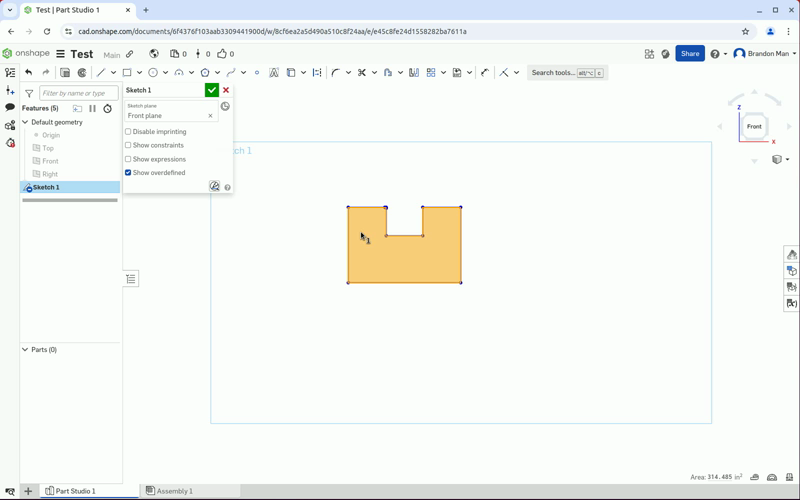
mouse_move(73, 352)
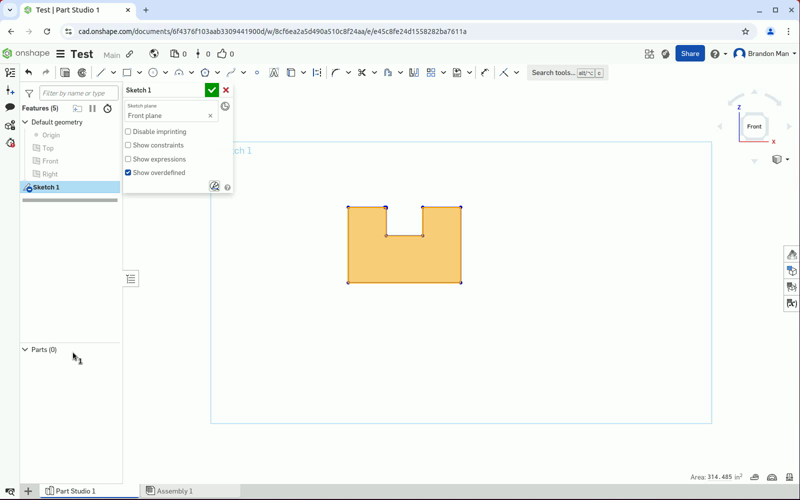
key(shift+y)
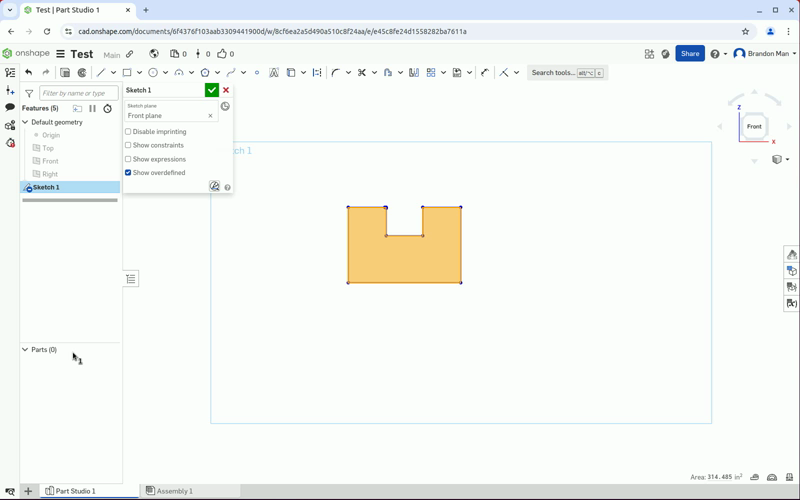
key(shift+e)
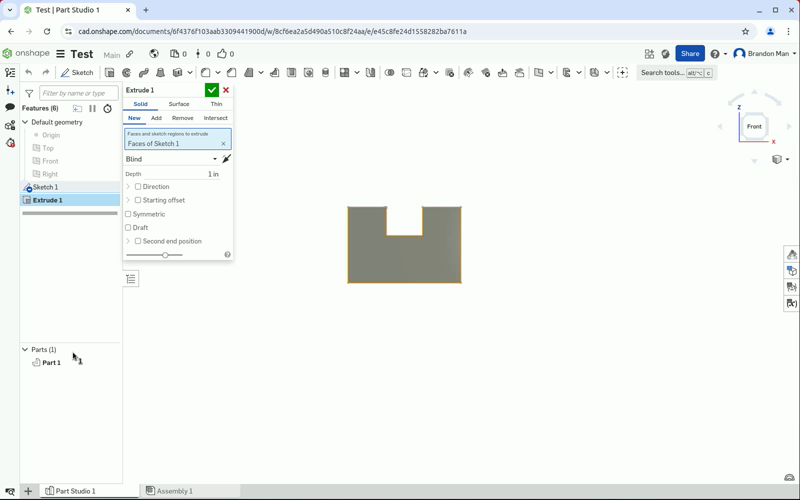
mouse_move(143, 106)
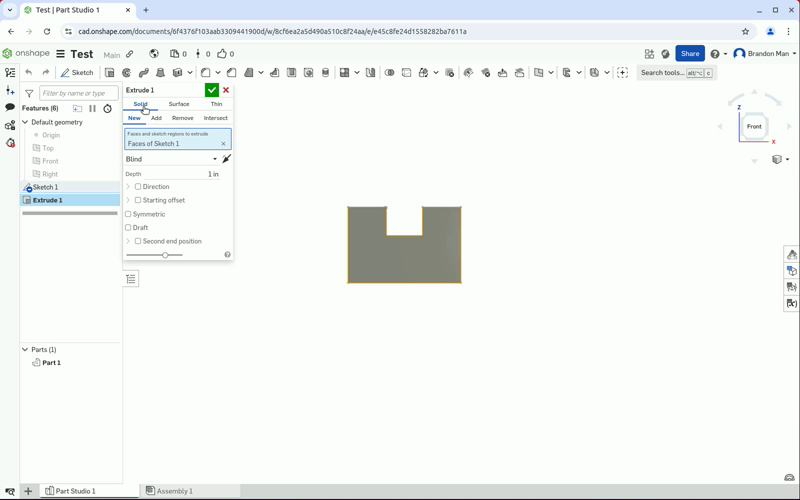
click(143, 106)
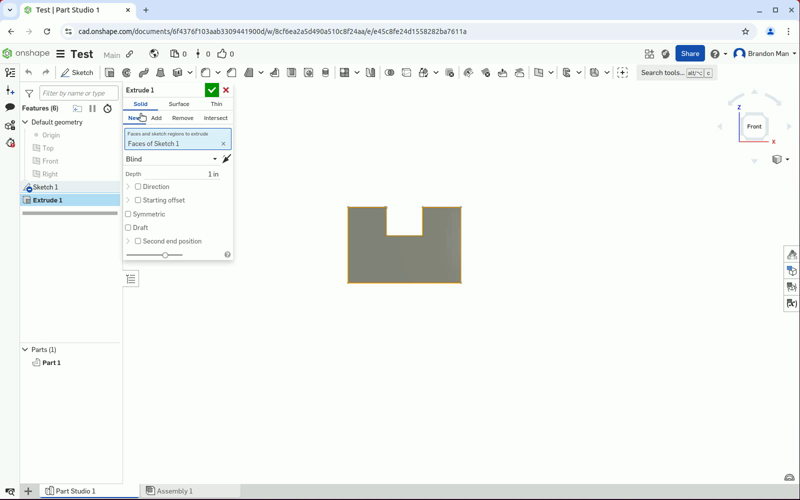
mouse_move(137, 120)
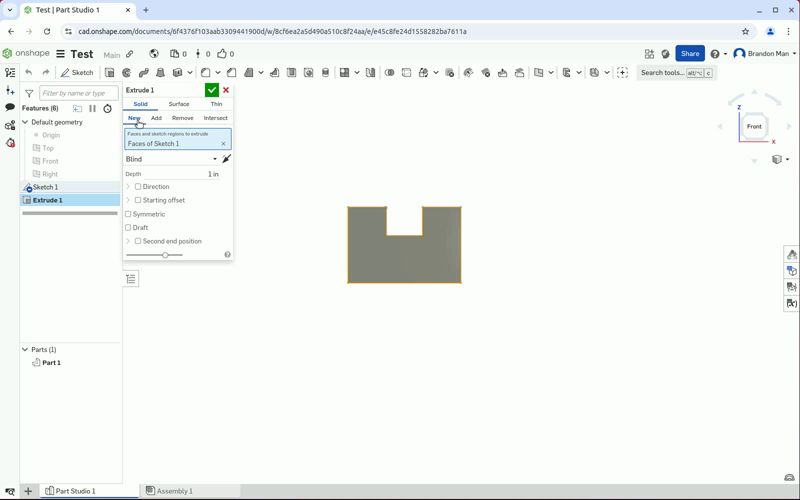
click(137, 120)
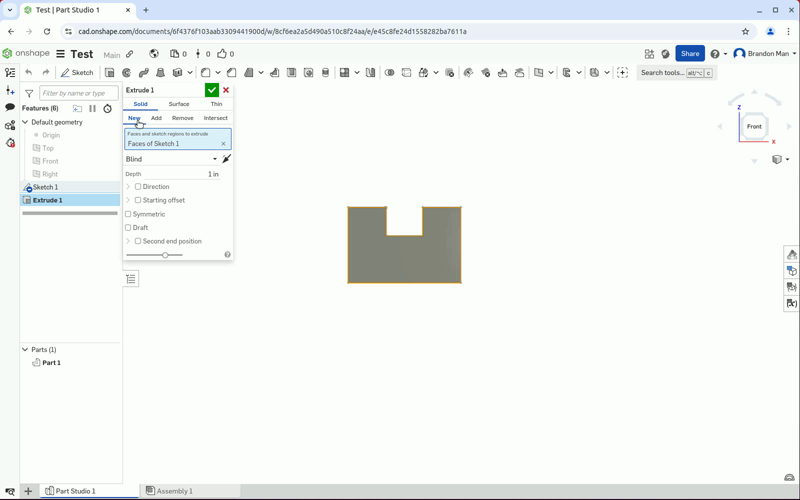
key(tab, 4)
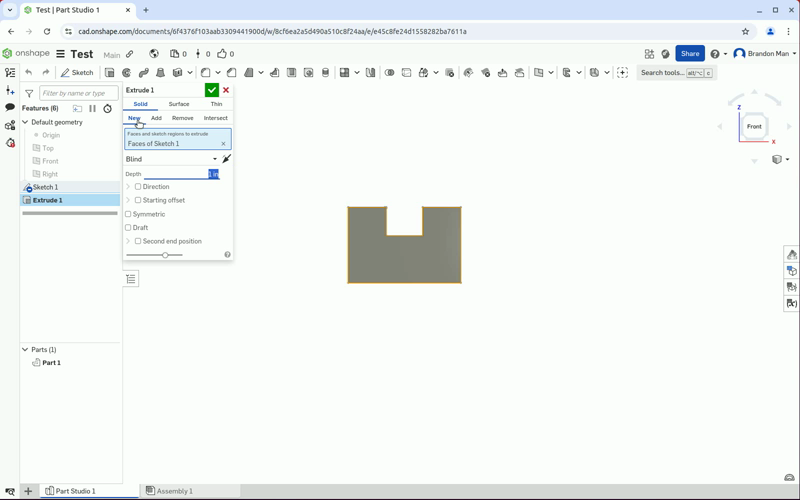
text(7.703)
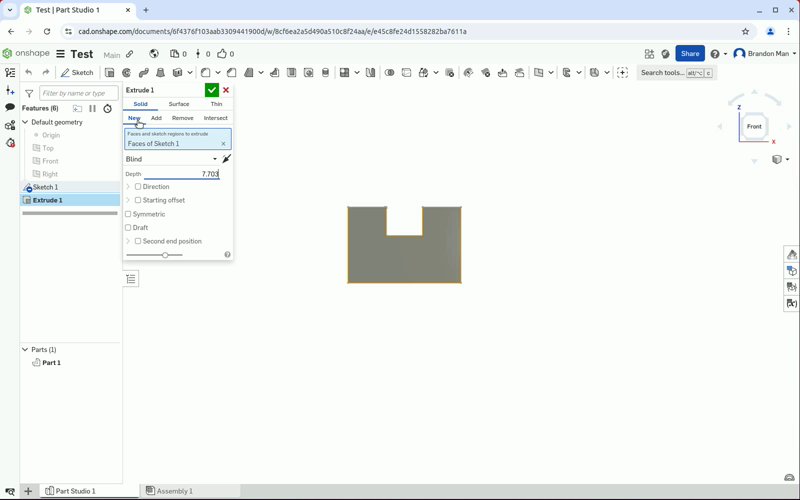
key(enter)
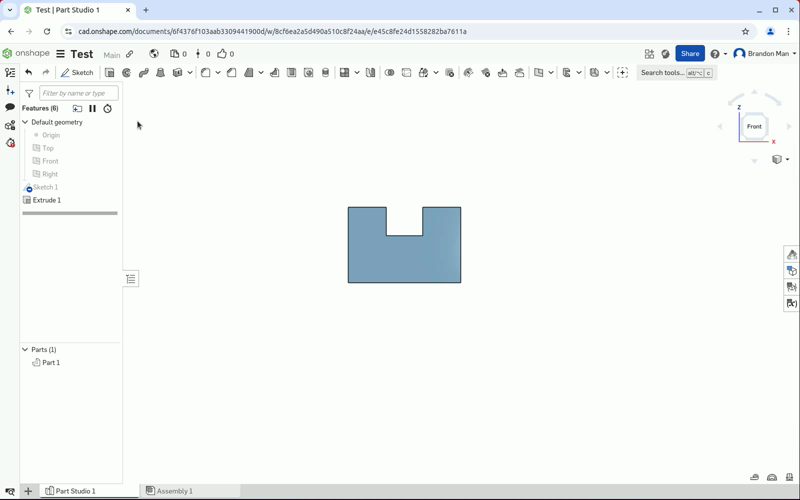
key(shift+h)
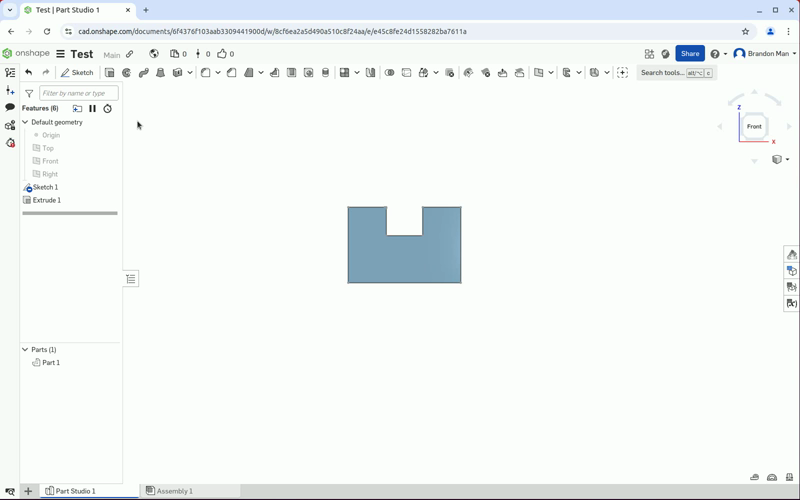
key(shift+h)
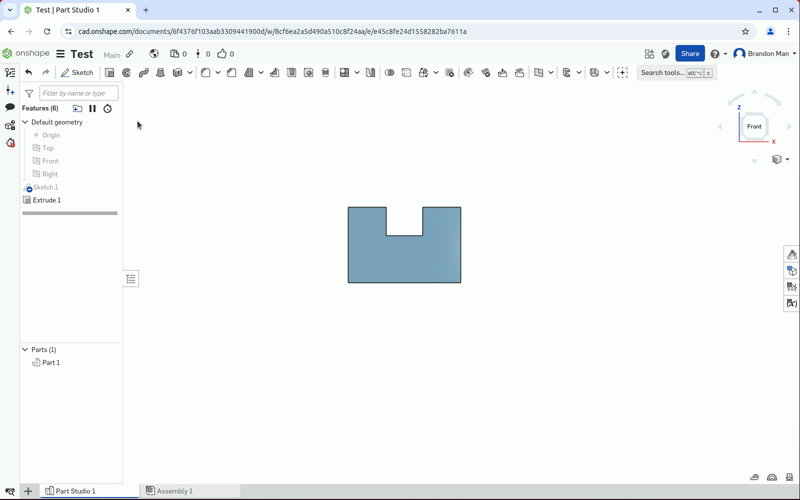
mouse_move(73, 189)
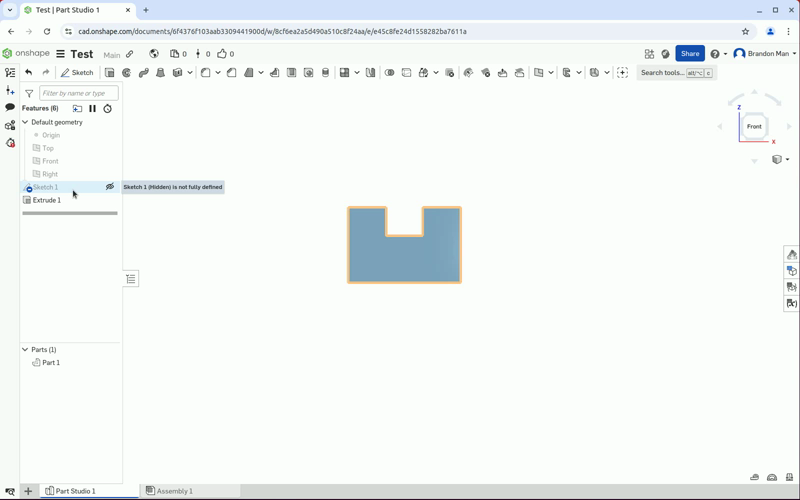
click(73, 189)
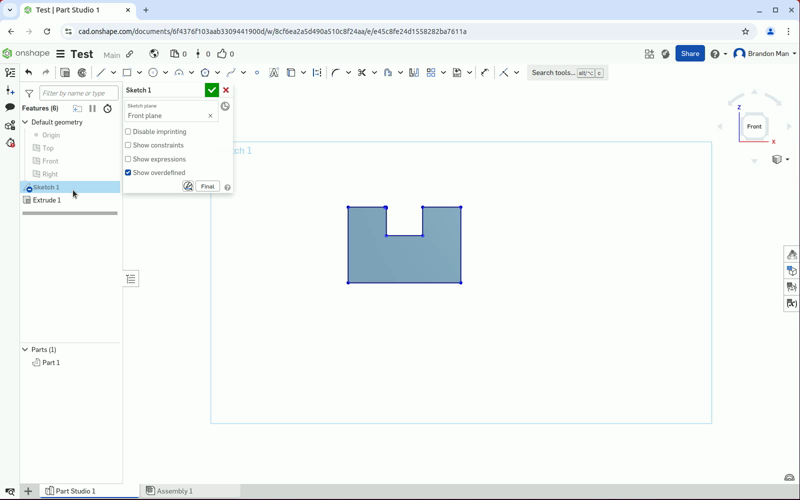
mouse_move(229, 92)
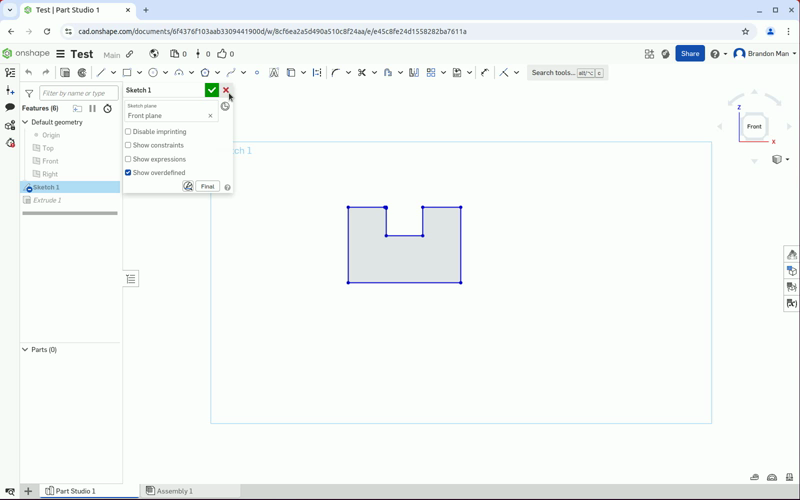
click(229, 92)
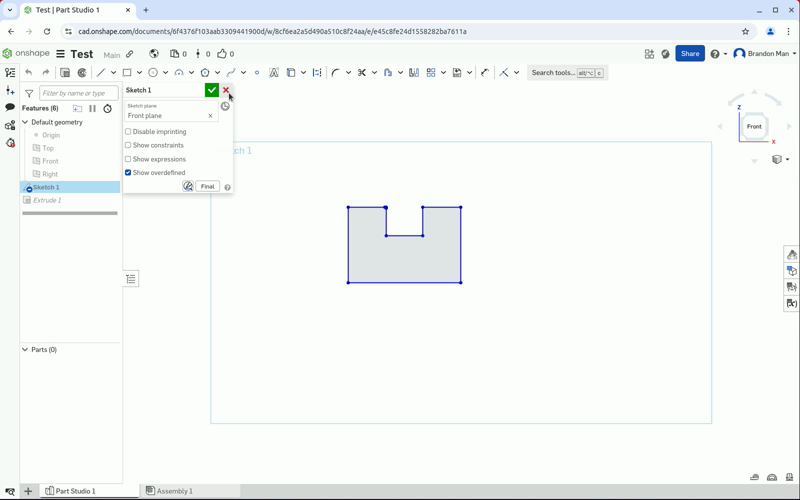
key(shift+s)
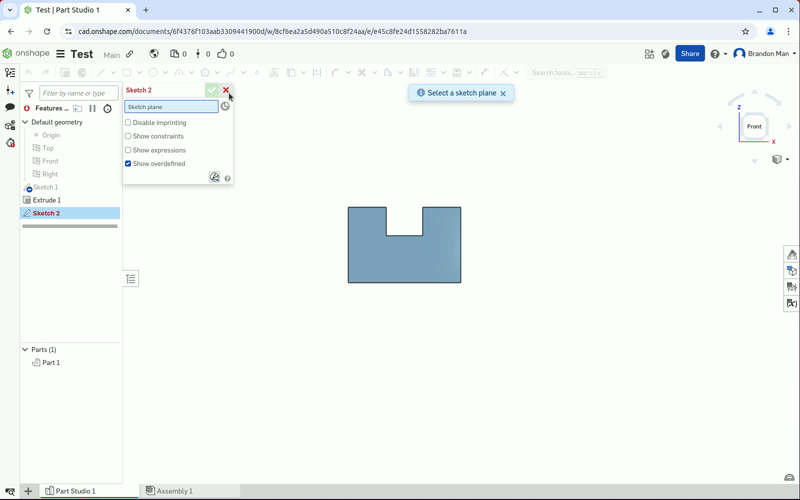
mouse_move(73, 163)
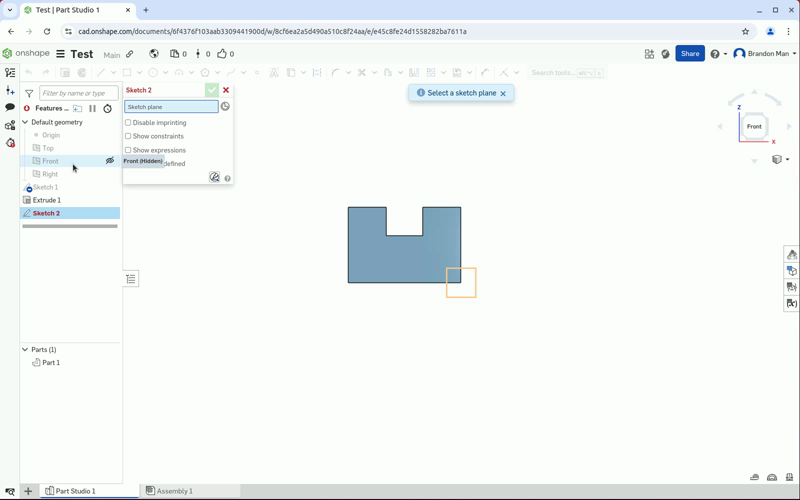
click(73, 163)
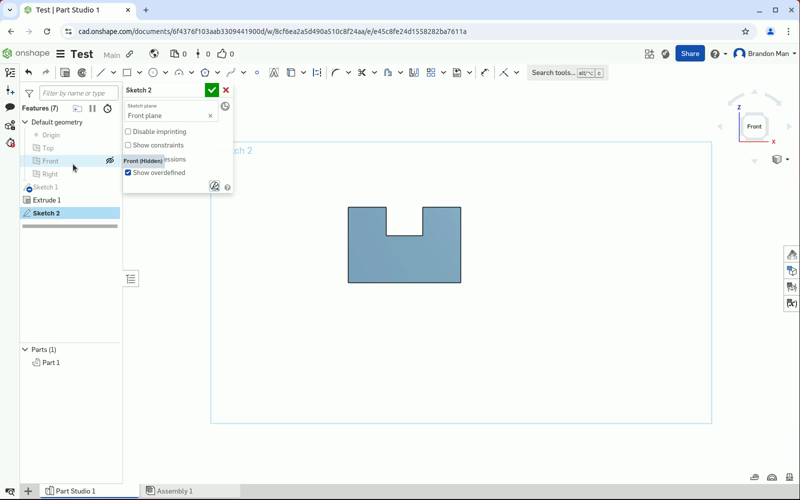
mouse_move(73, 352)
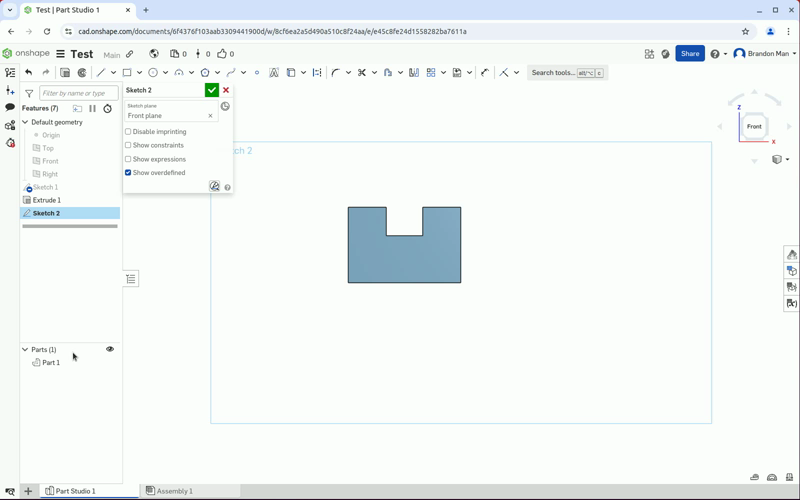
key(y)
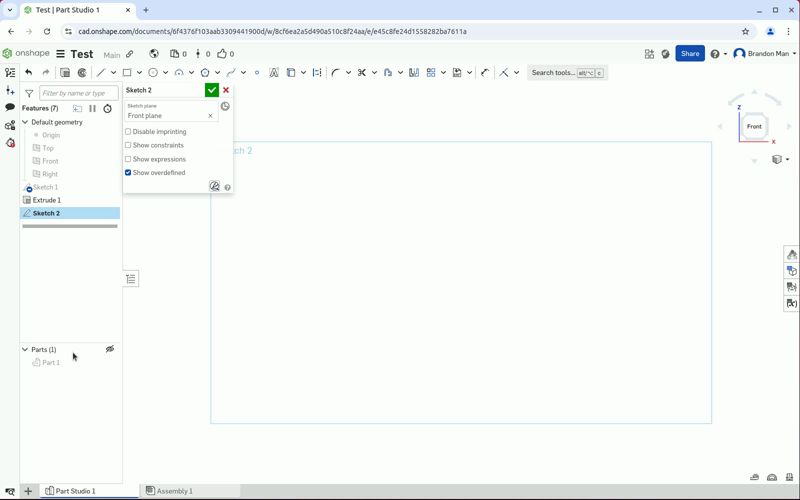
key(l)
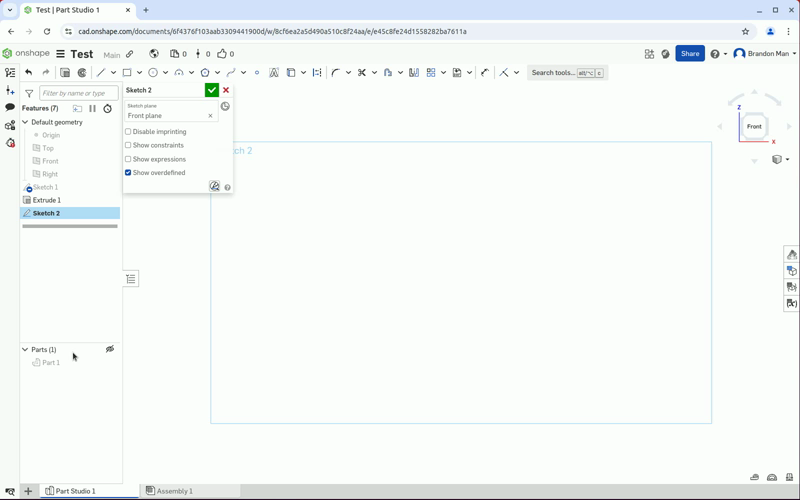
key_down(shift)
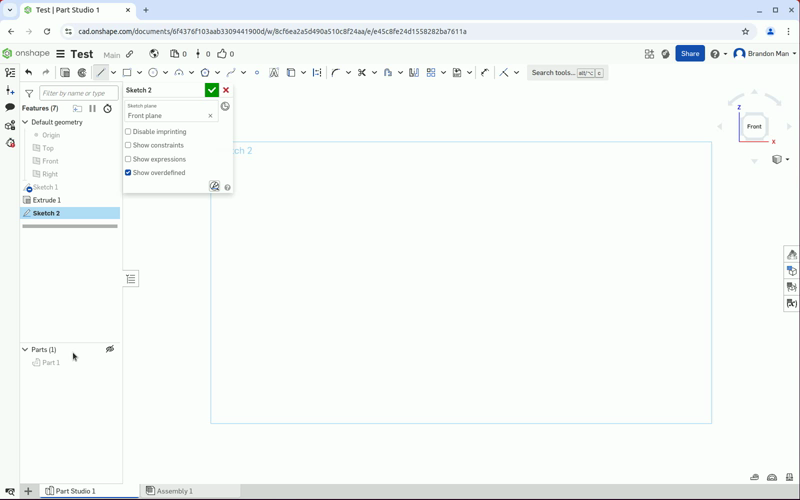
mouse_move(423, 282)
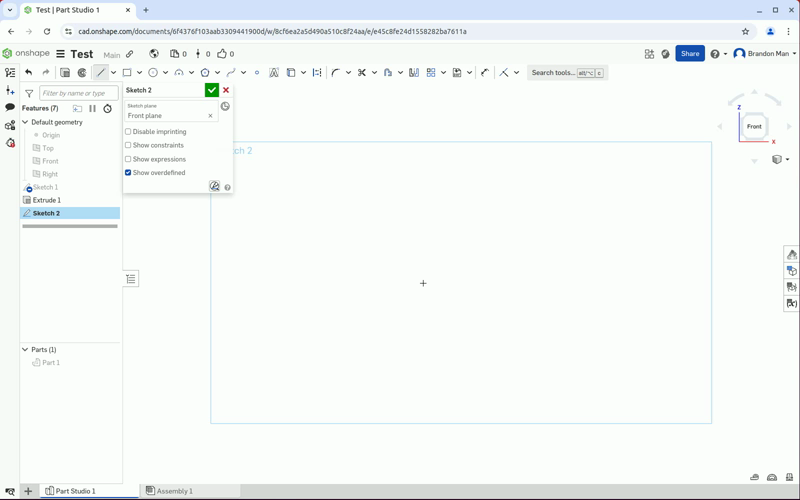
click(423, 282)
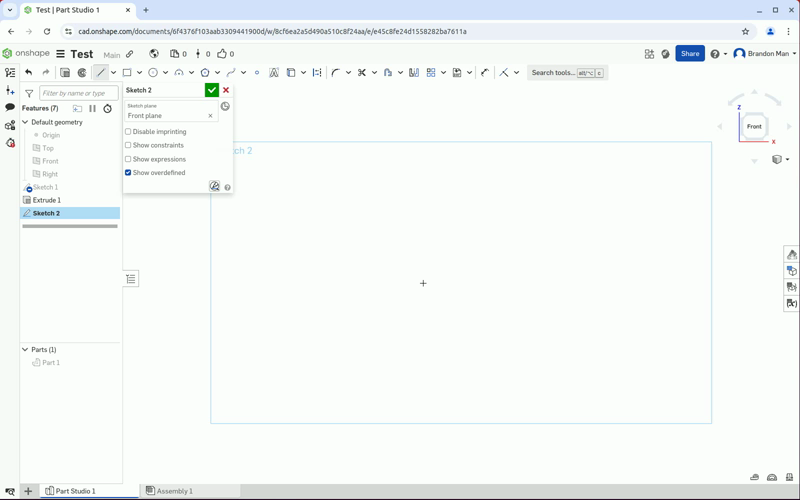
key_up(shift)
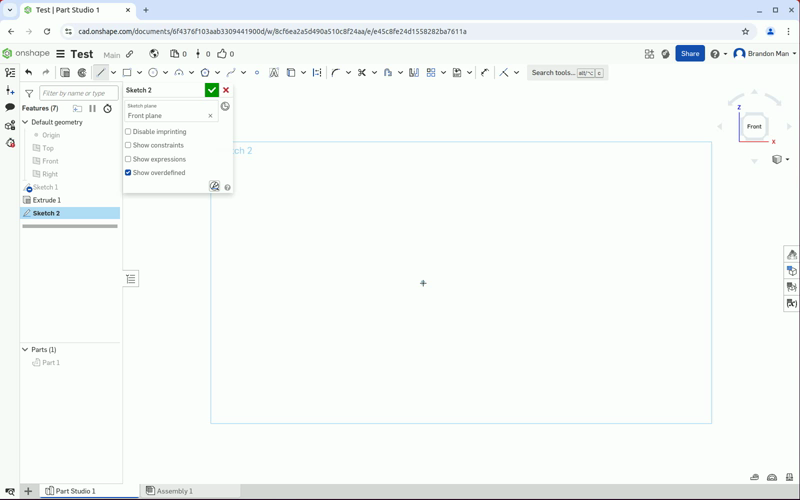
key_down(shift)
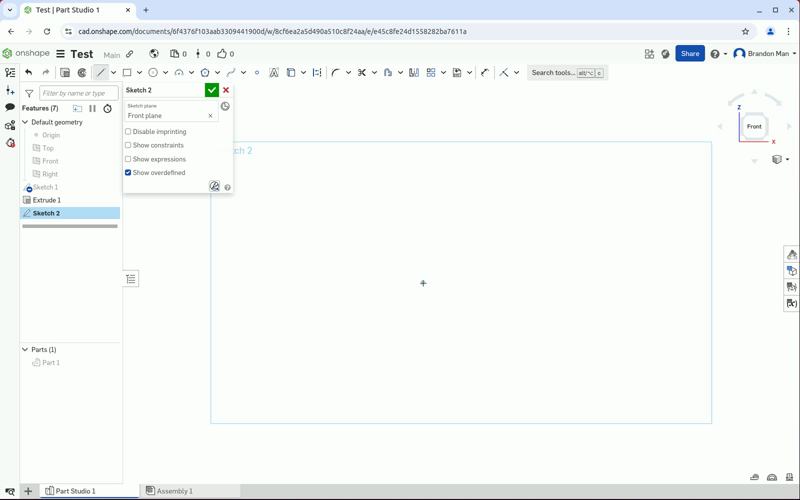
mouse_move(453, 282)
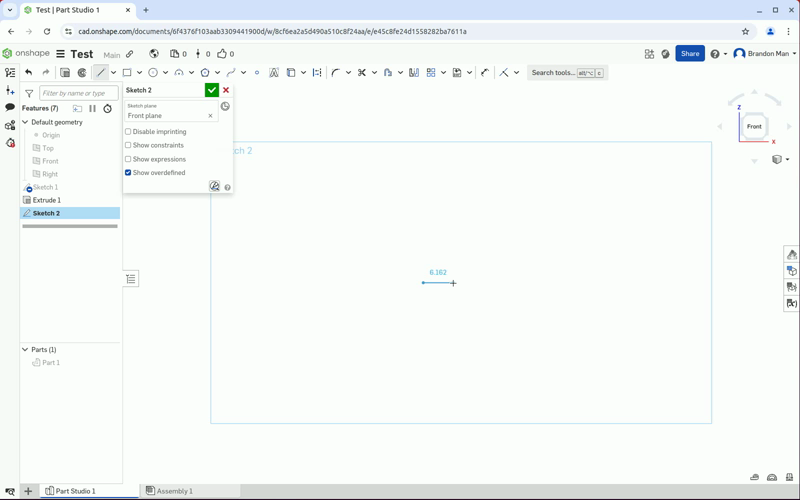
mouse_move(461, 282)
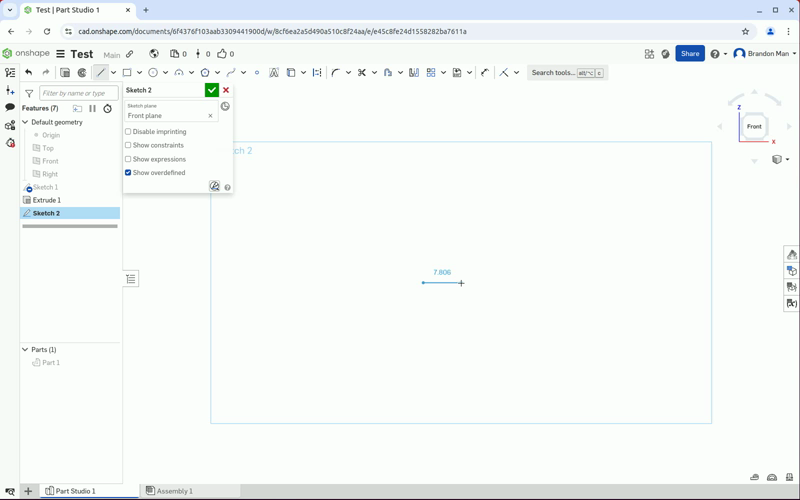
click(461, 282)
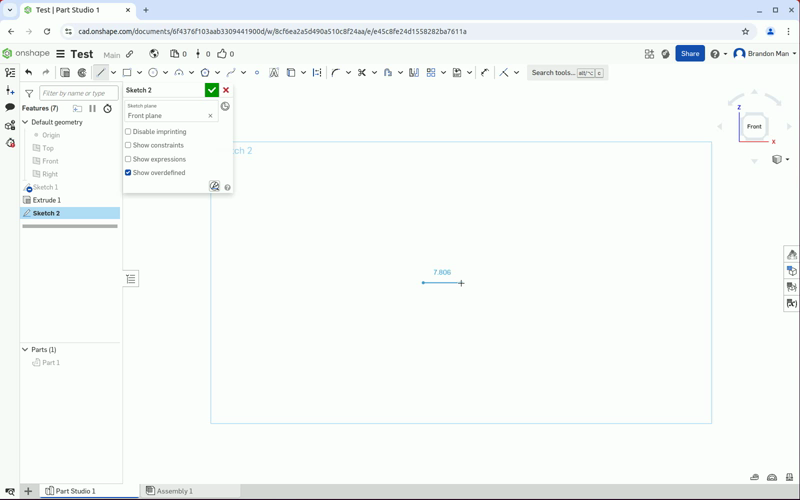
key_up(shift)
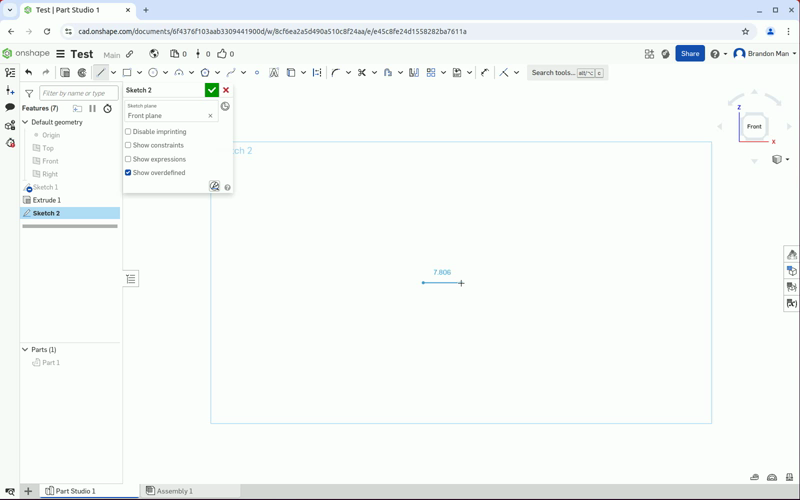
key_down(shift)
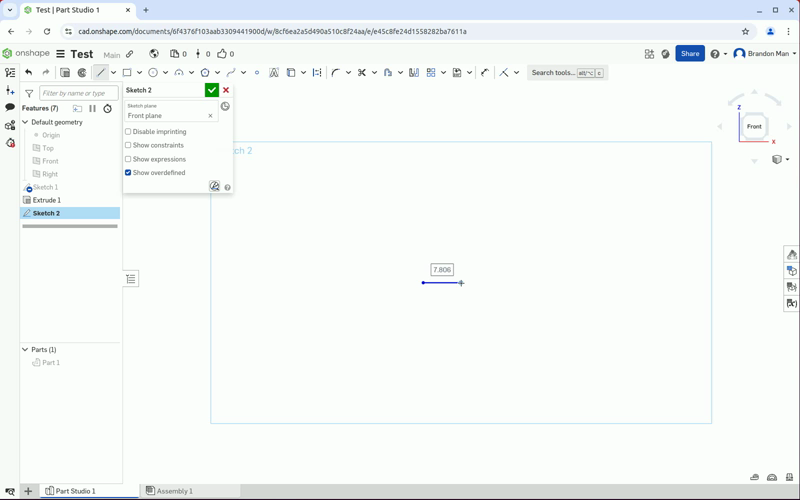
mouse_move(491, 282)
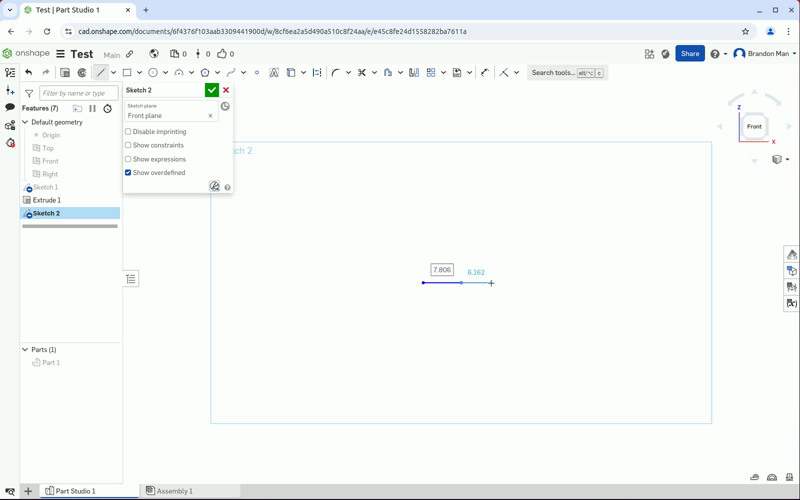
mouse_move(461, 236)
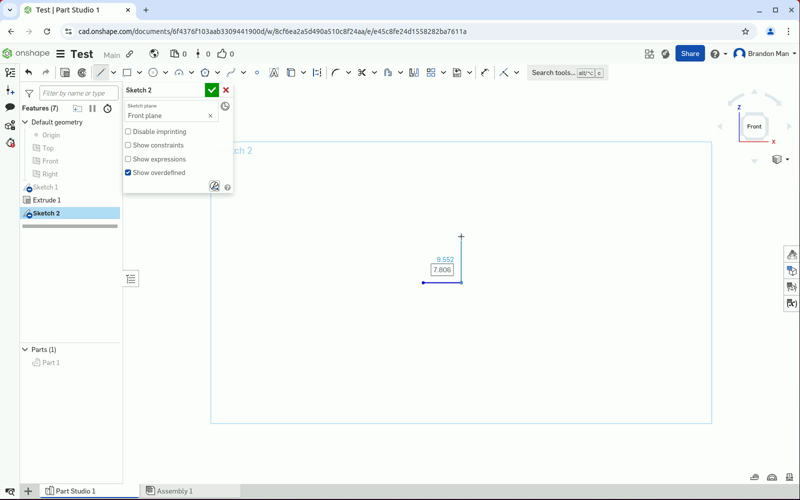
click(461, 236)
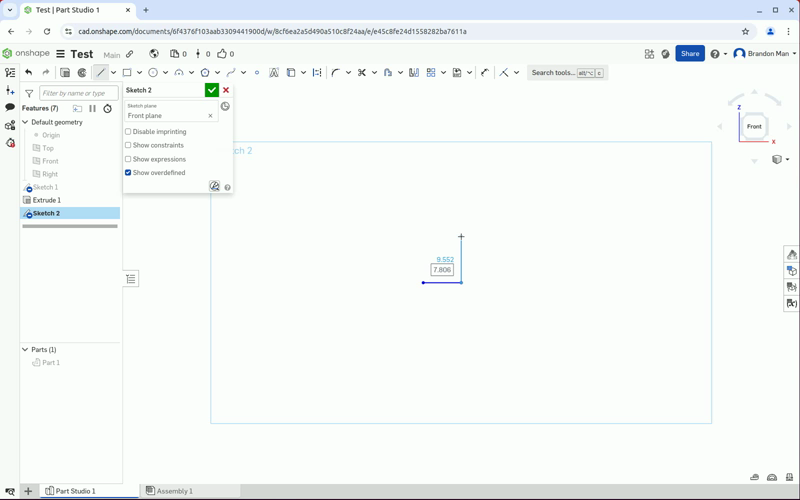
key_up(shift)
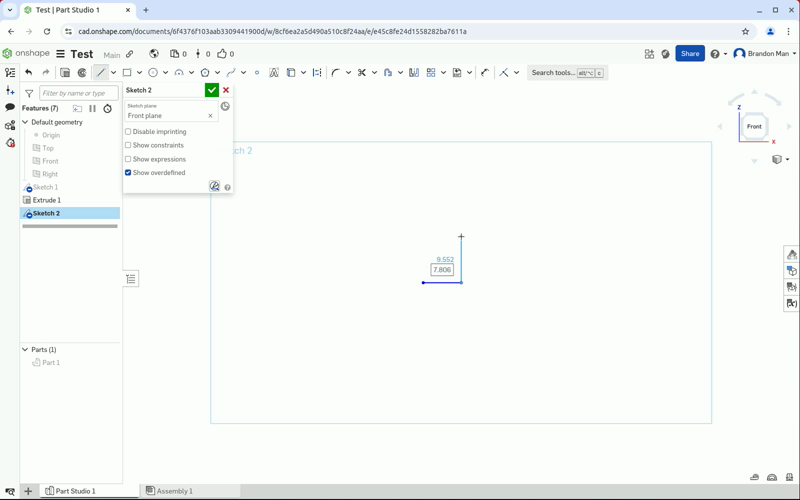
key_down(shift)
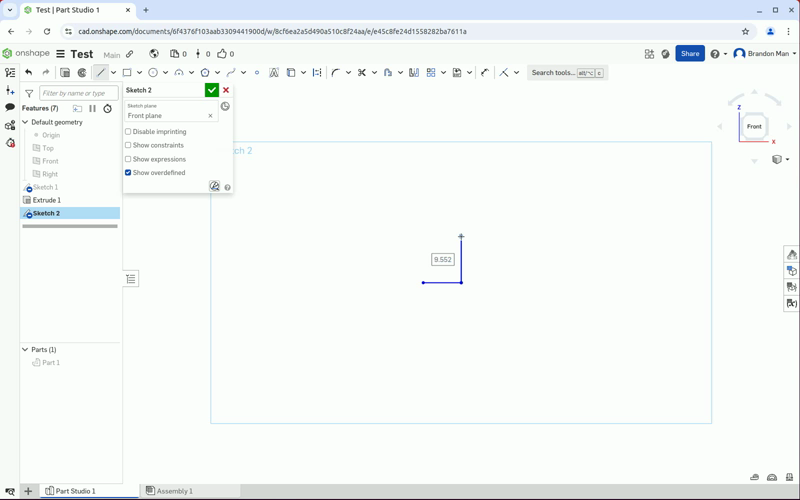
mouse_move(491, 236)
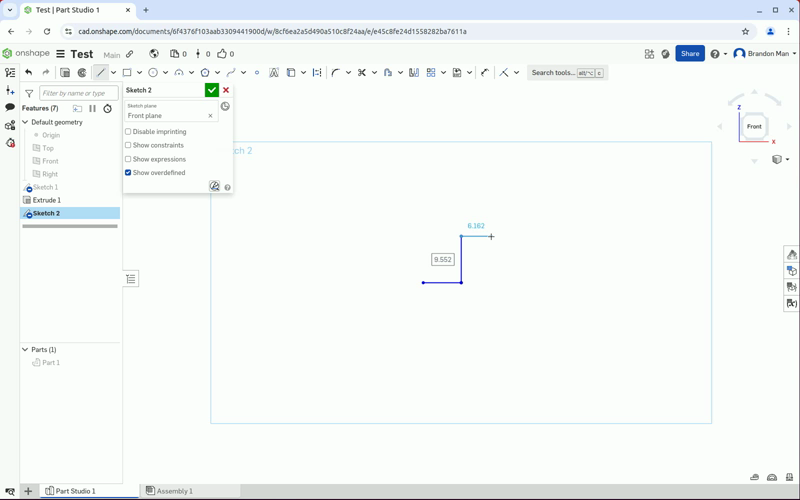
mouse_move(423, 236)
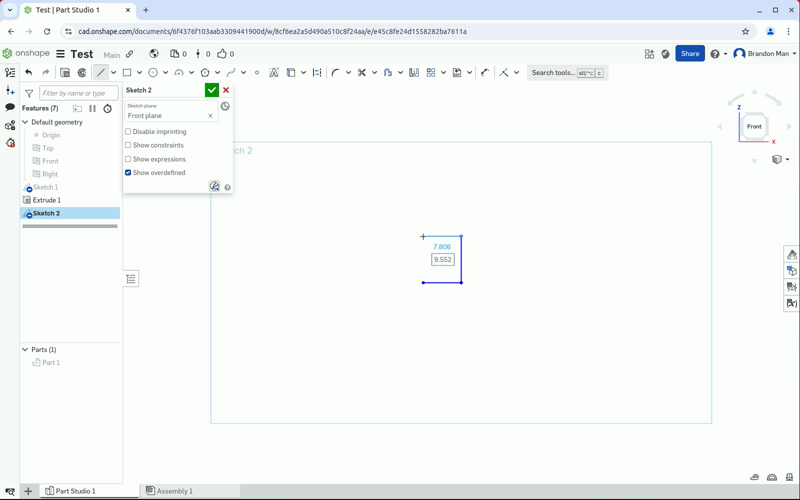
click(423, 236)
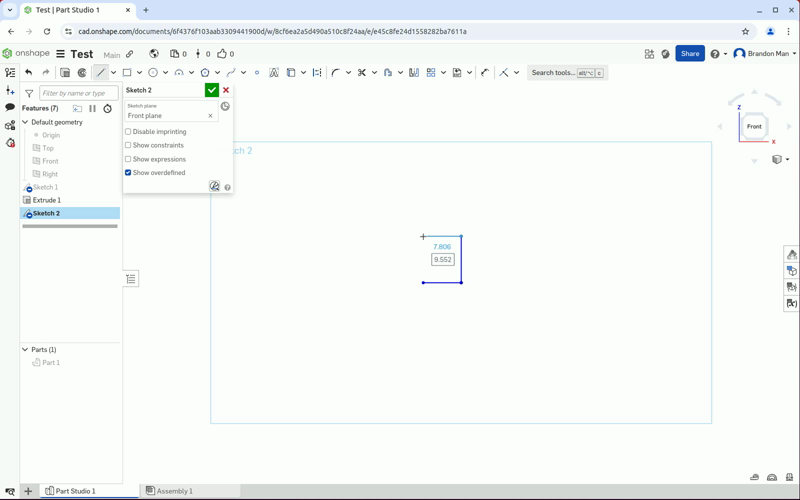
key_up(shift)
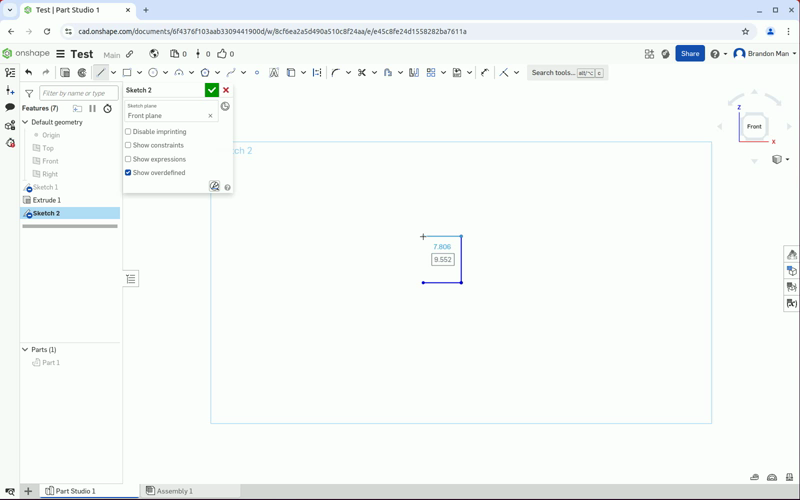
mouse_move(453, 236)
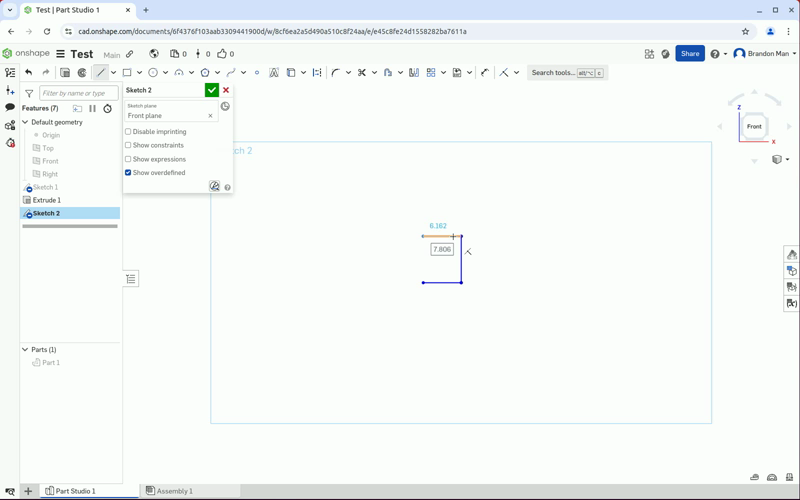
key_down(shift)
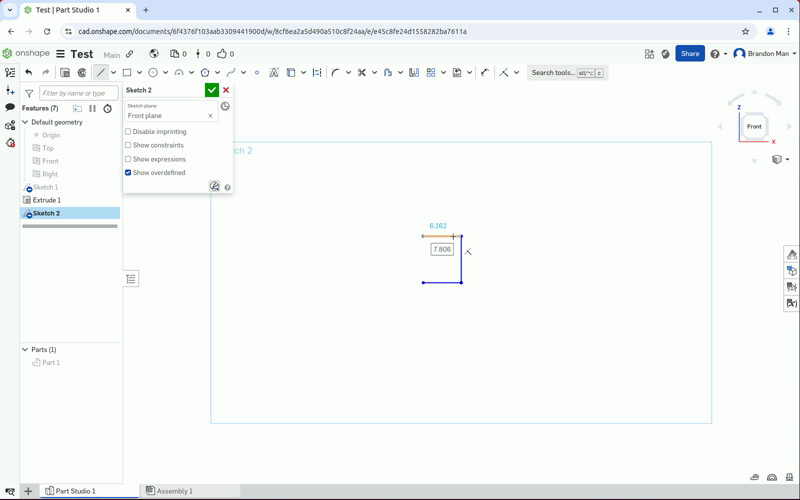
mouse_move(423, 282)
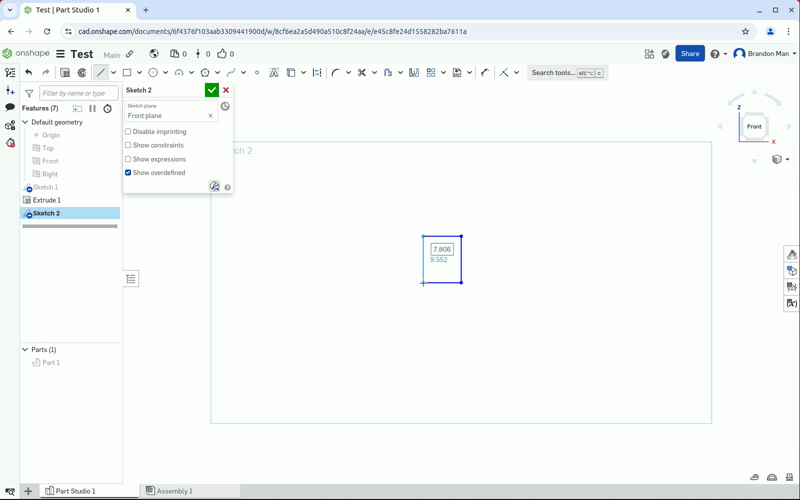
key_up(shift)
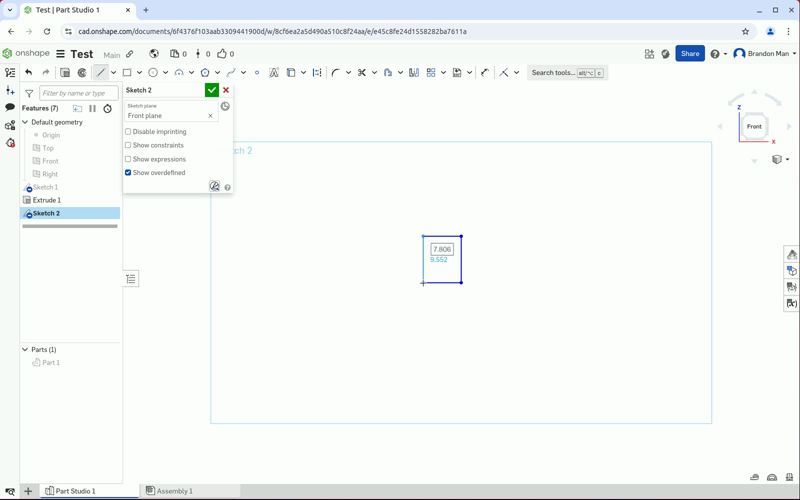
click(423, 282)
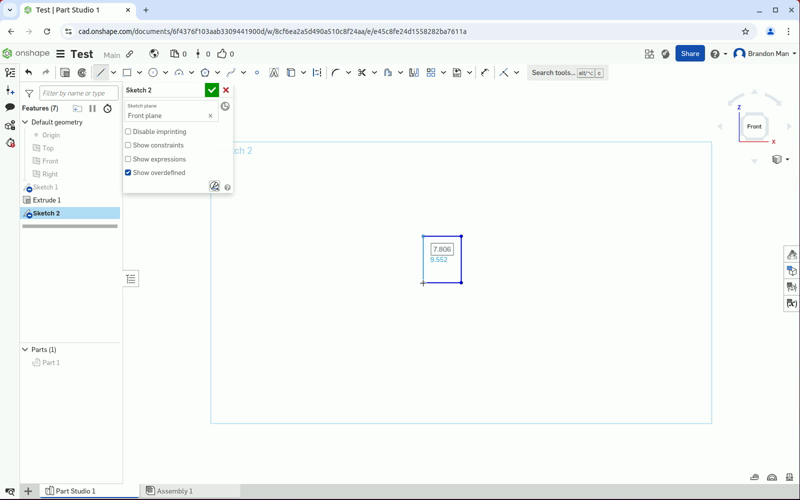
key(esc)
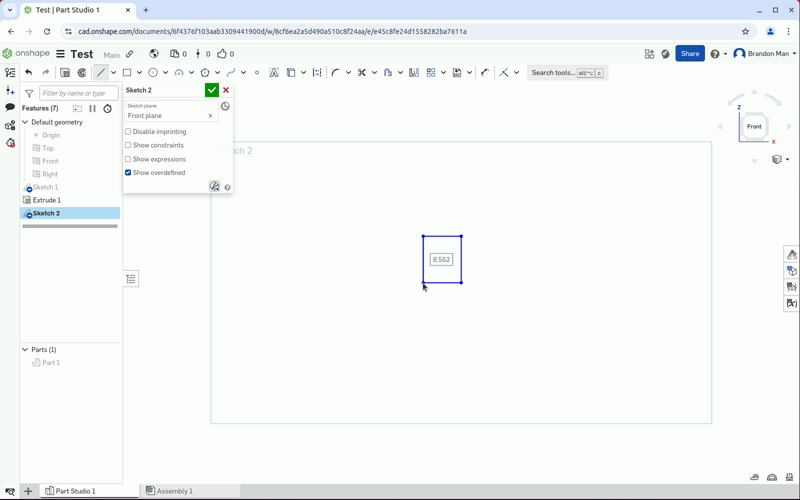
mouse_move(425, 277)
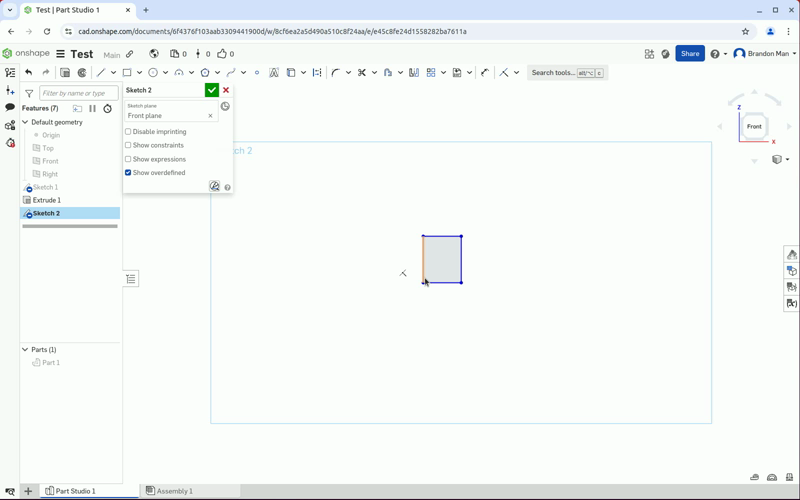
scroll(6)
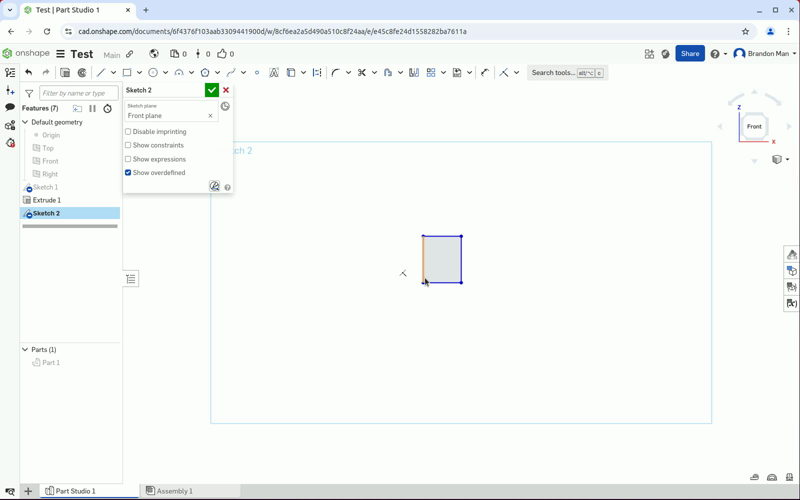
scroll(6)
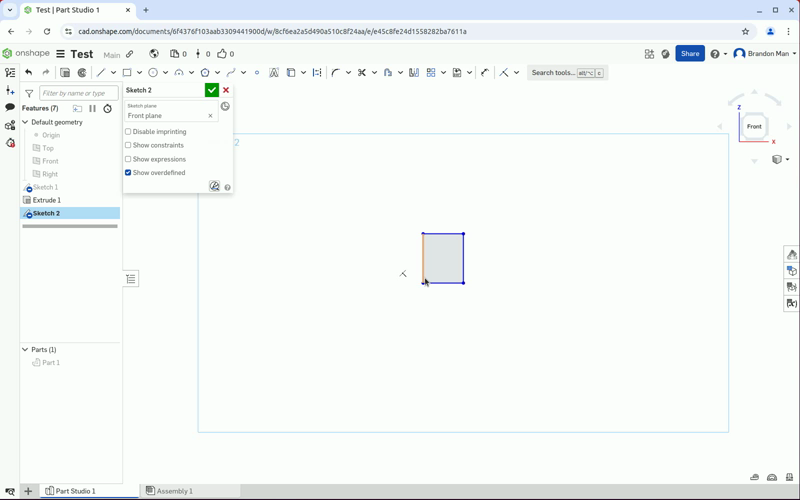
scroll(6)
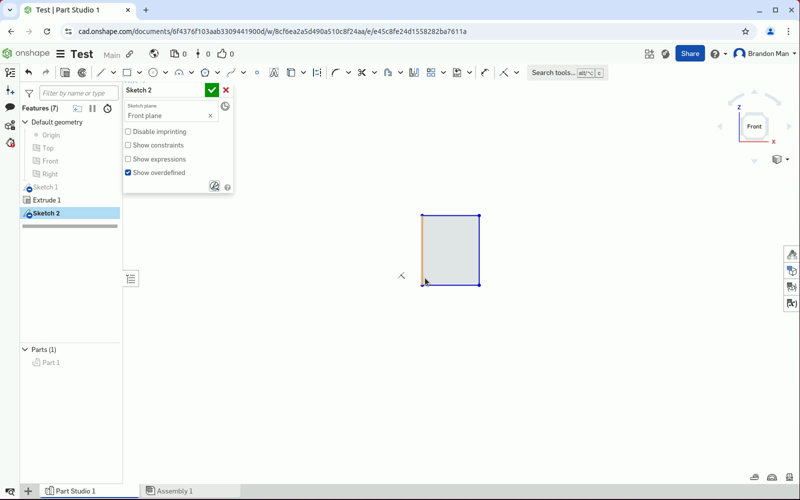
scroll(6)
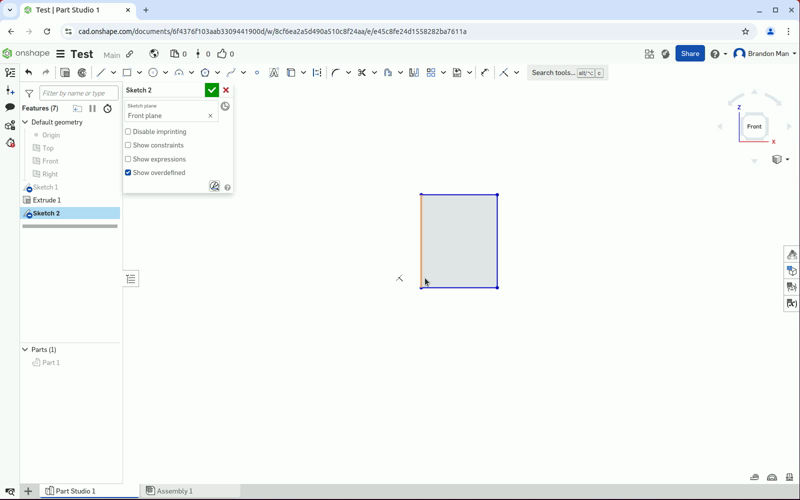
scroll(6)
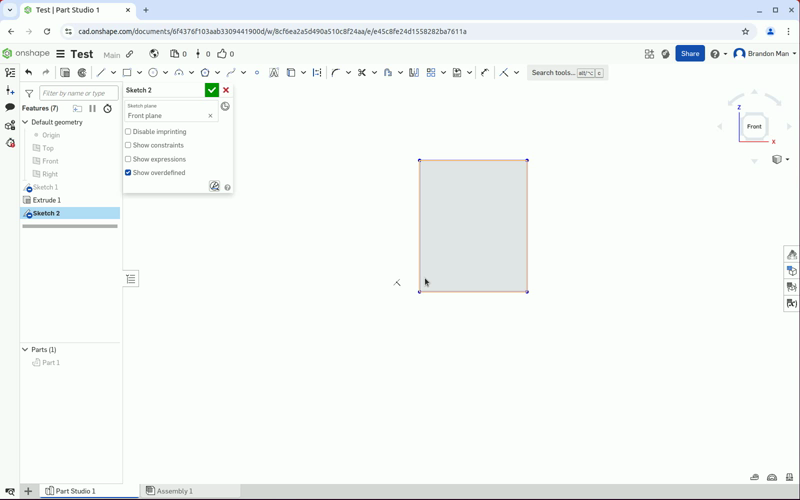
scroll(6)
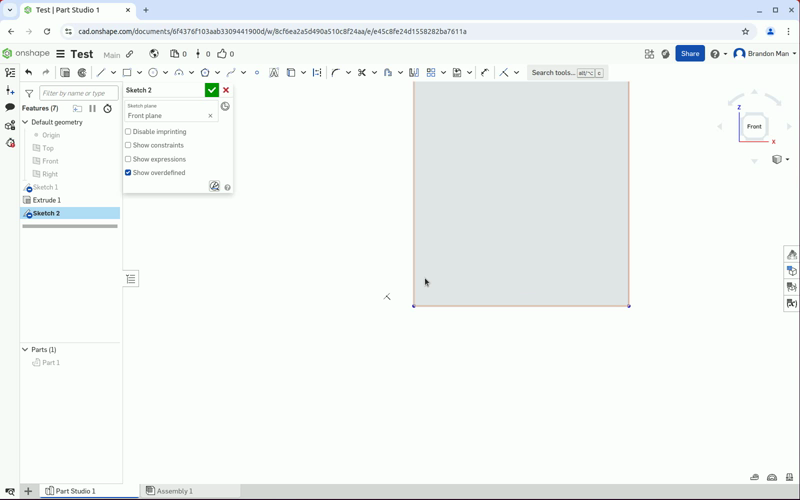
scroll(6)
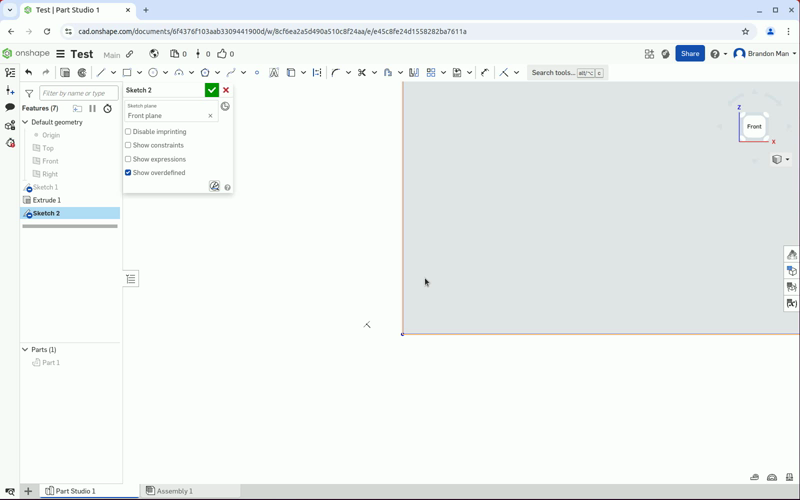
click(425, 277)
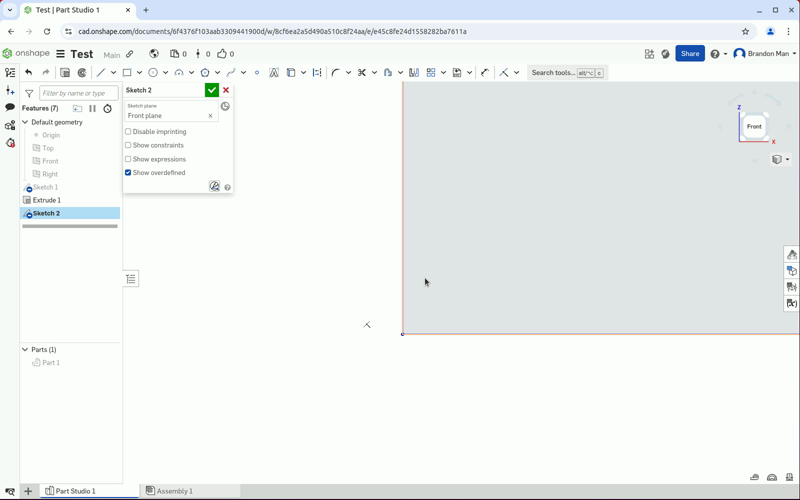
scroll(-6)
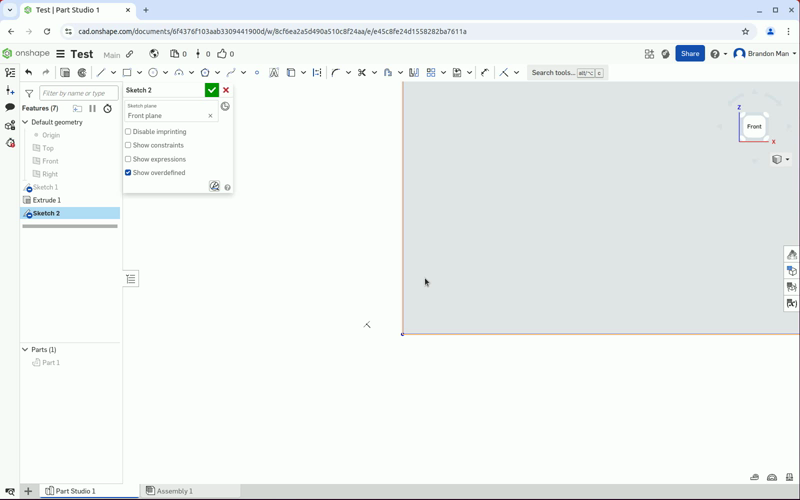
scroll(-6)
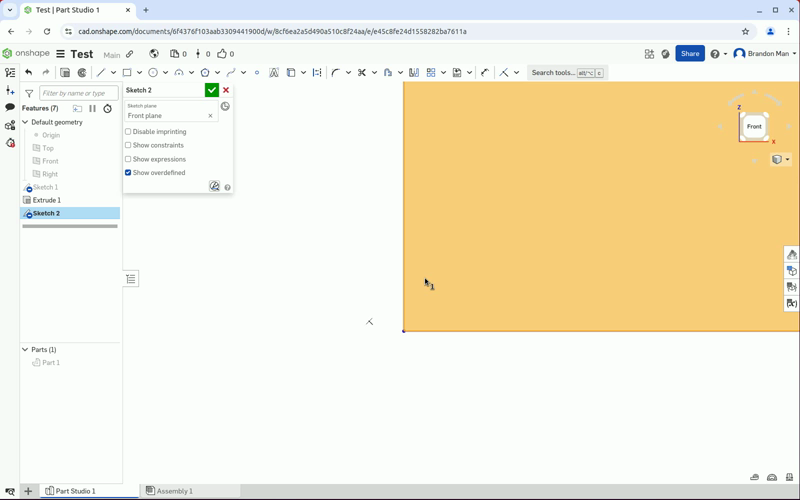
scroll(-6)
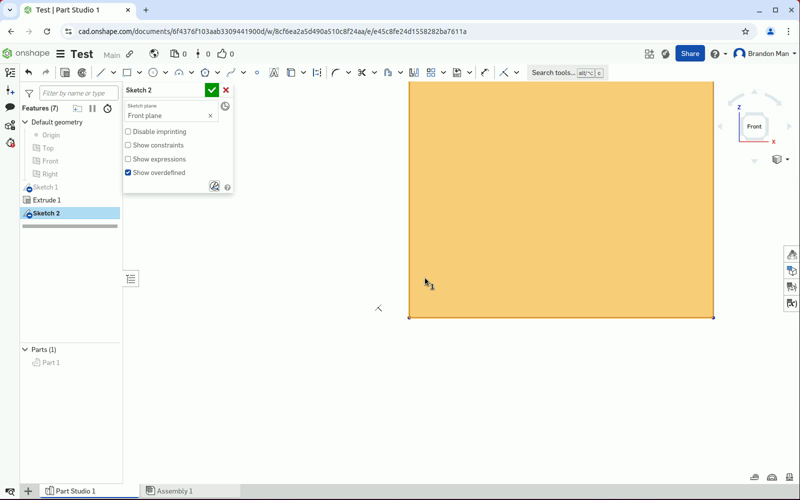
scroll(-6)
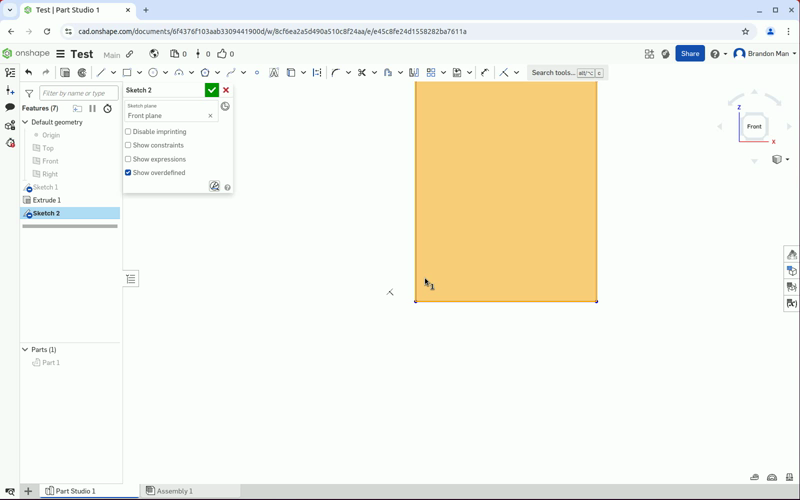
scroll(-6)
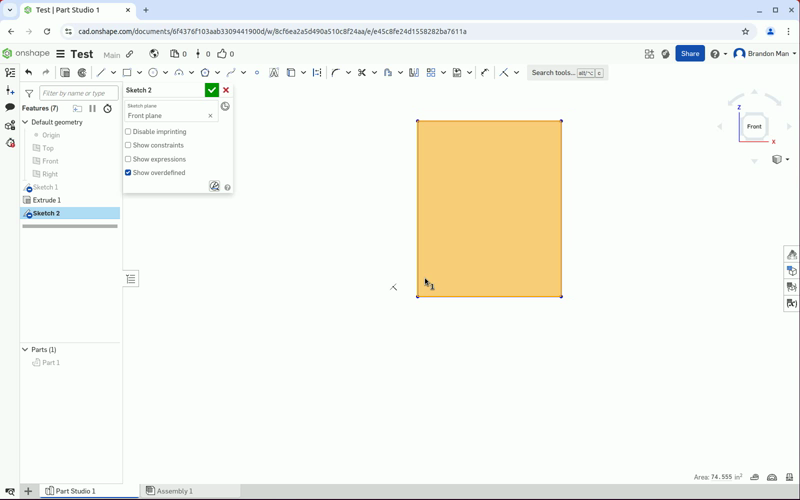
scroll(-6)
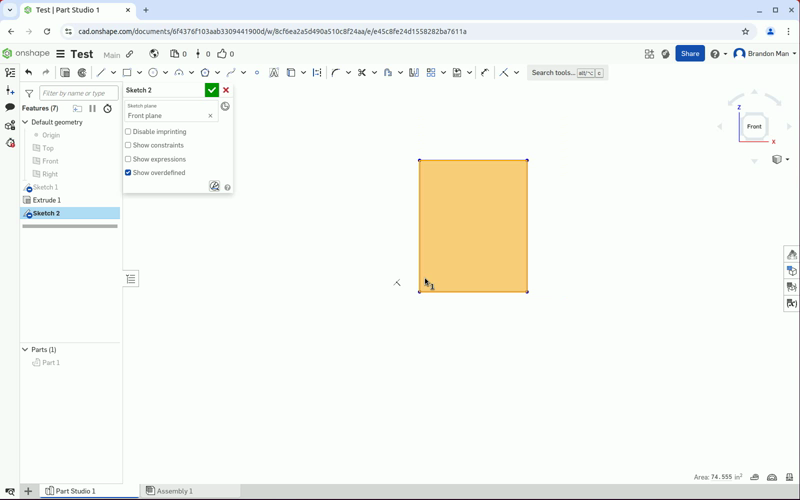
scroll(-6)
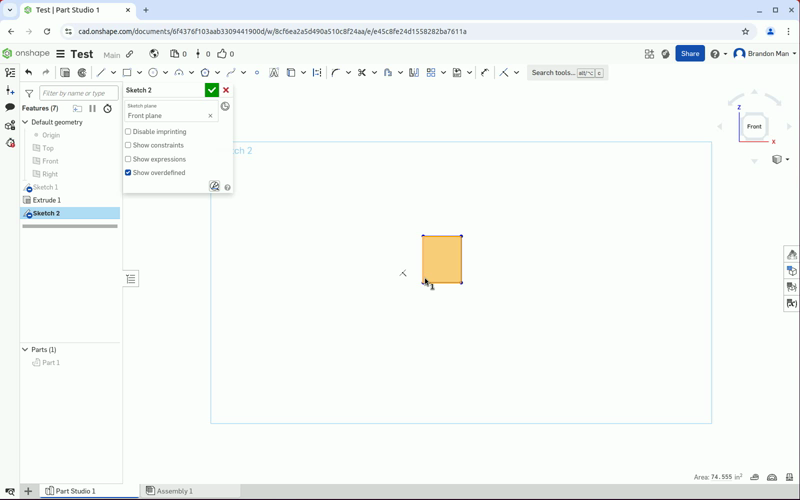
mouse_move(73, 352)
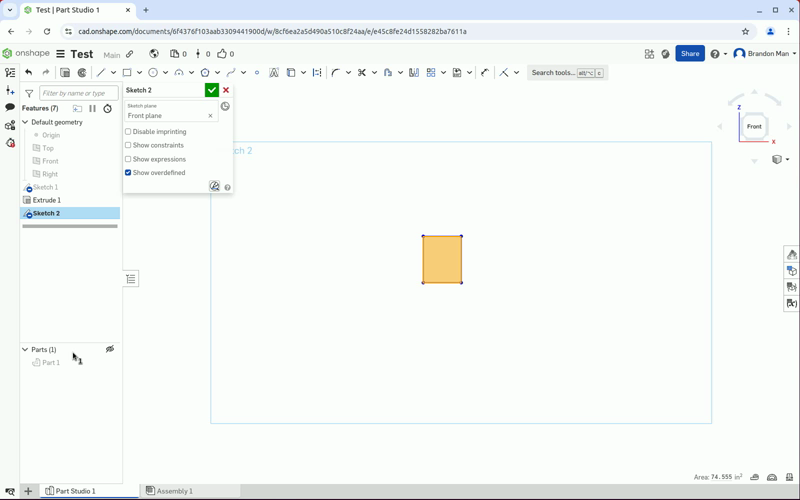
key(shift+y)
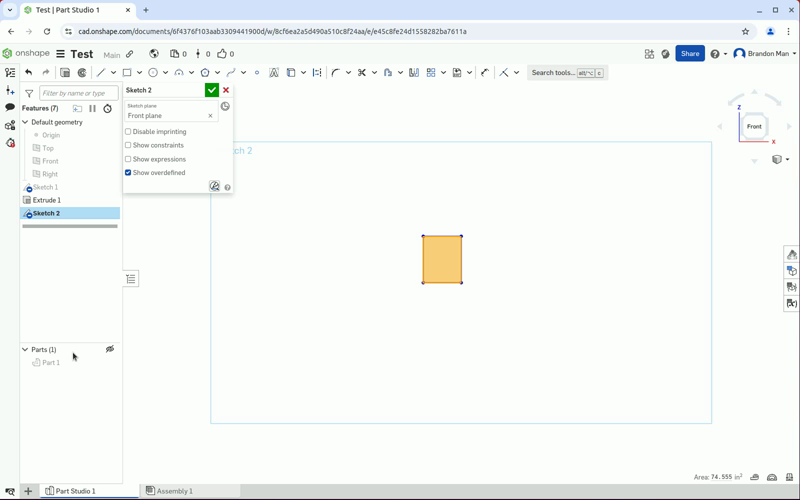
key(shift+e)
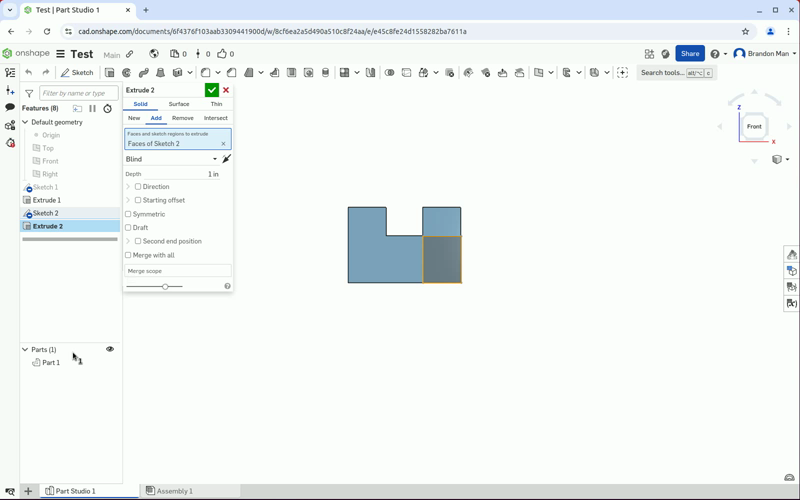
mouse_move(143, 106)
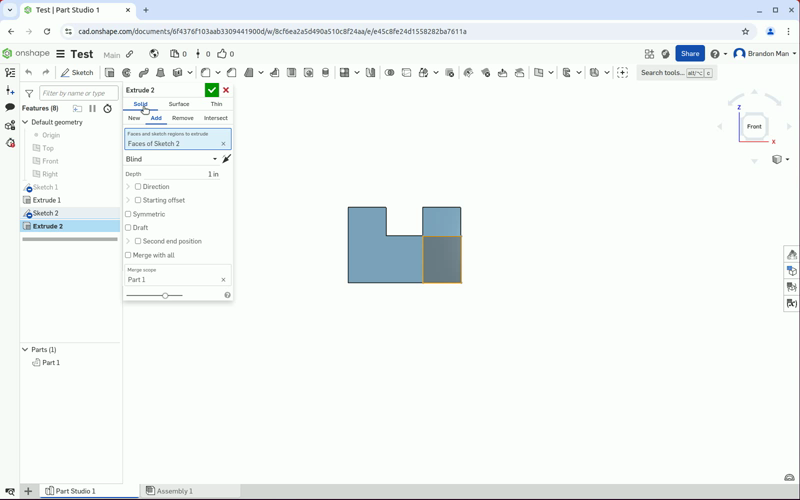
click(143, 106)
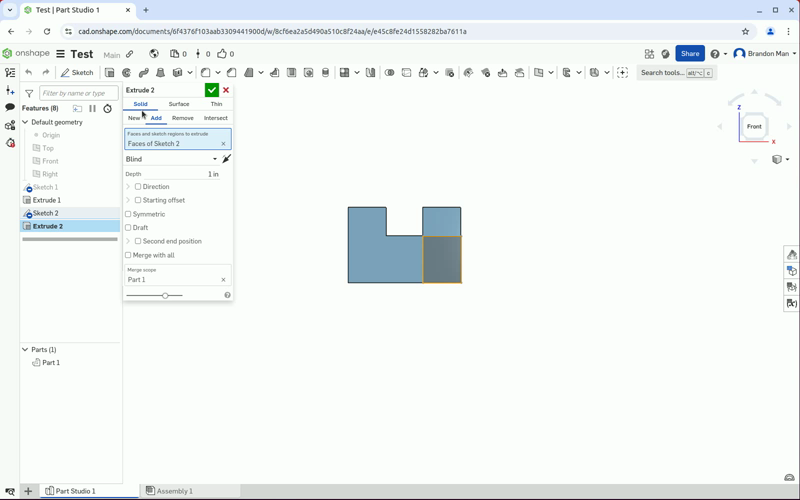
mouse_move(137, 120)
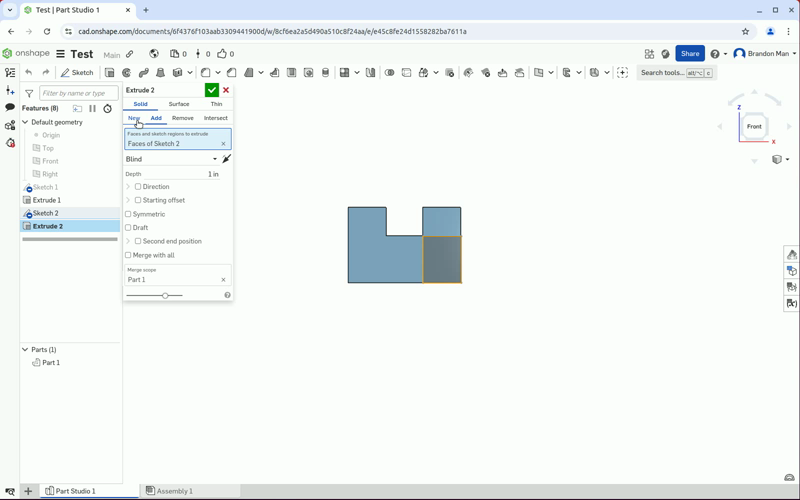
click(137, 120)
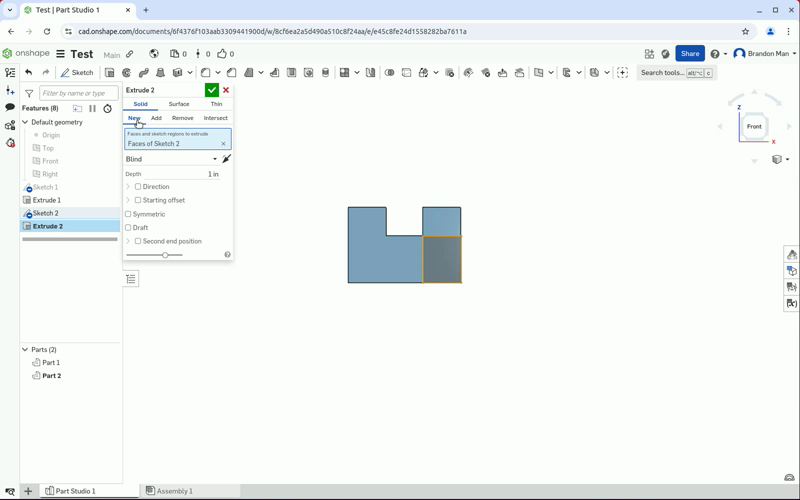
key(tab, 4)
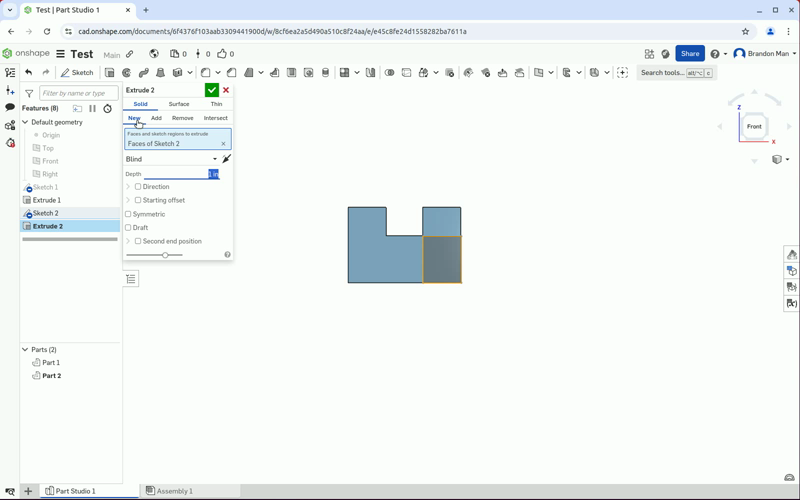
text(-7.703)
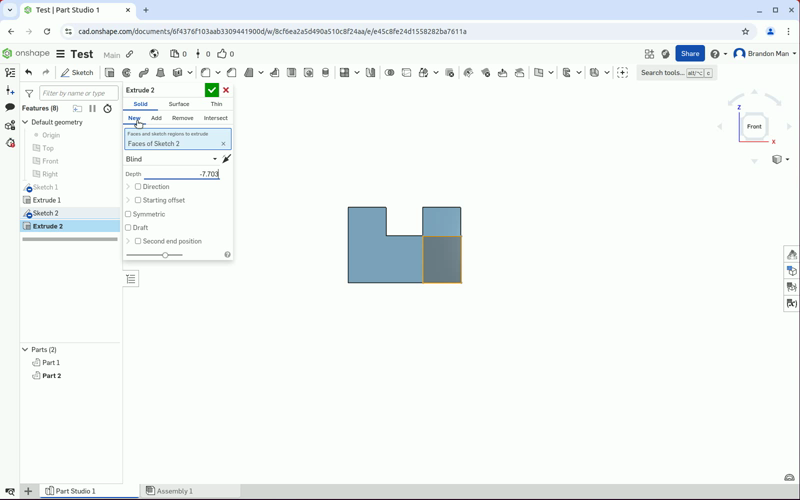
key(enter)
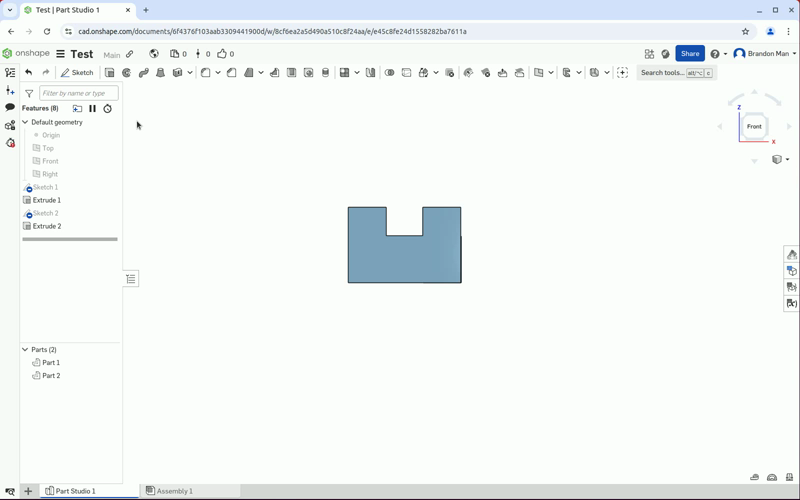
key(shift+h)
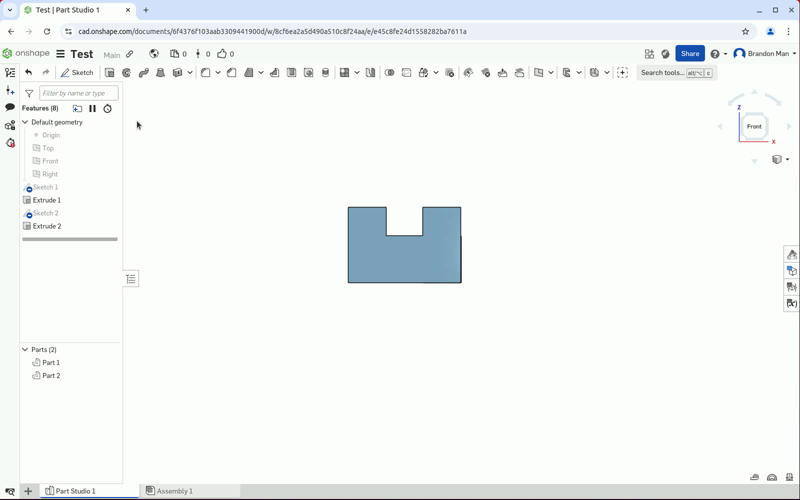
key(shift+h)
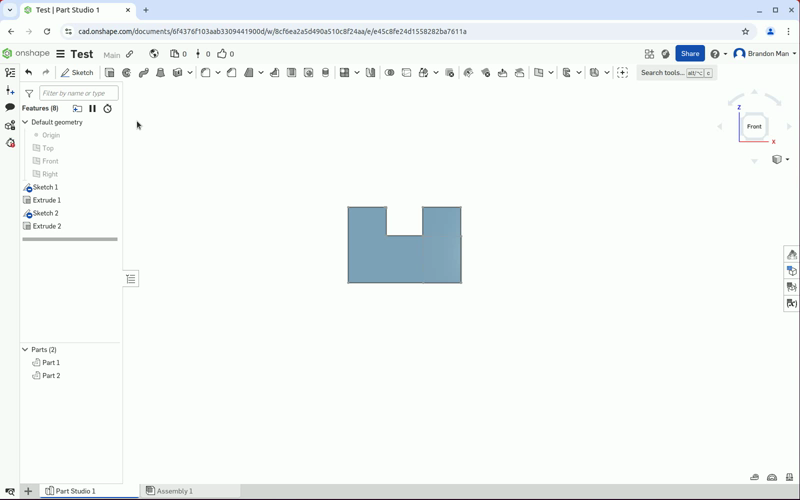
key(shift+7)
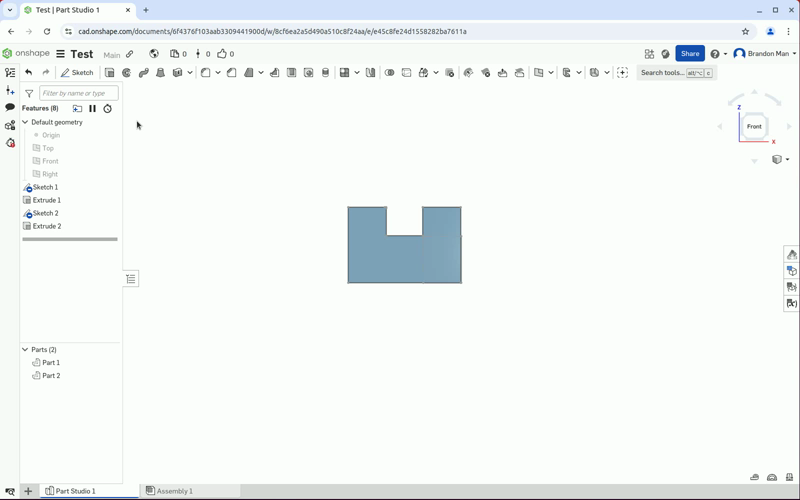
key(left, 2)
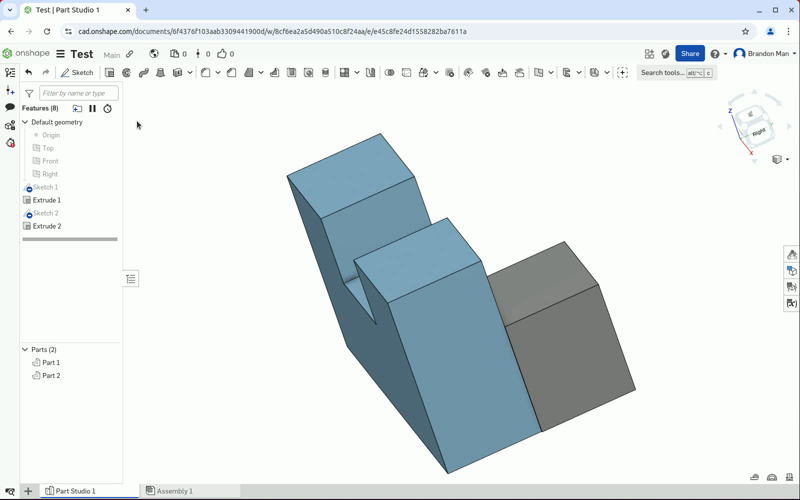
key(down, 2)
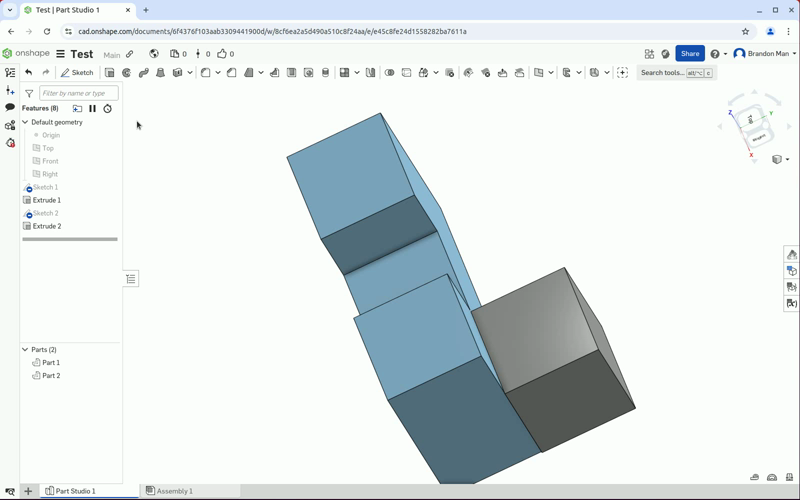
key(up, 2)
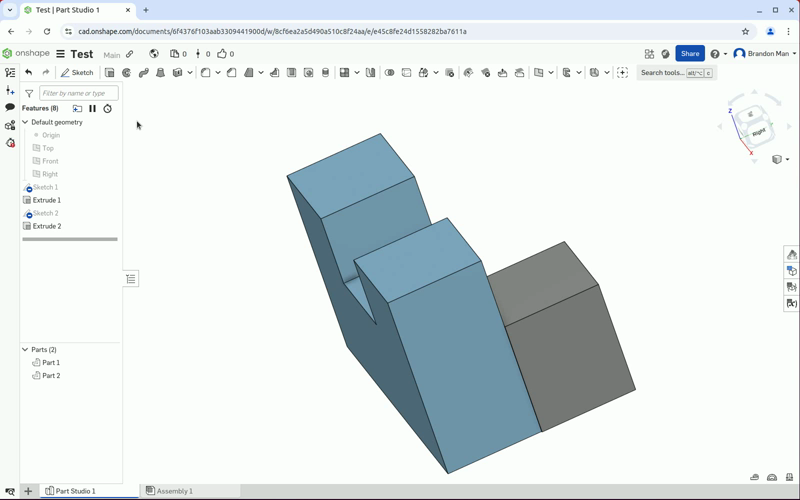
key(right, 2)
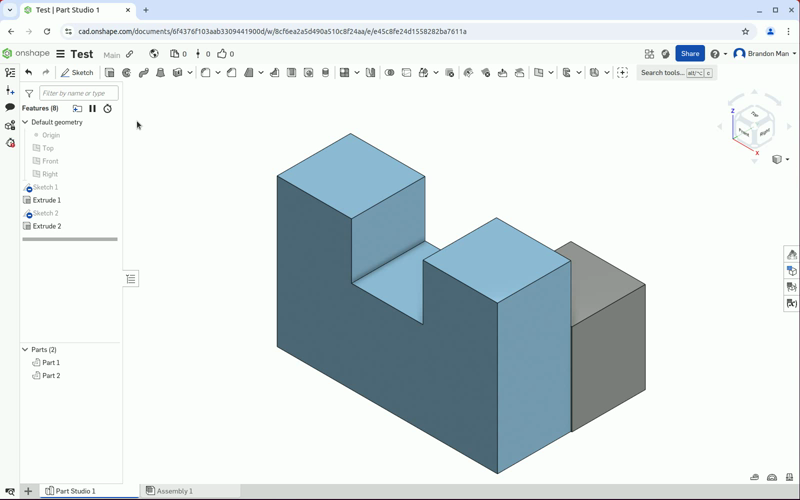
mouse_move(73, 189)
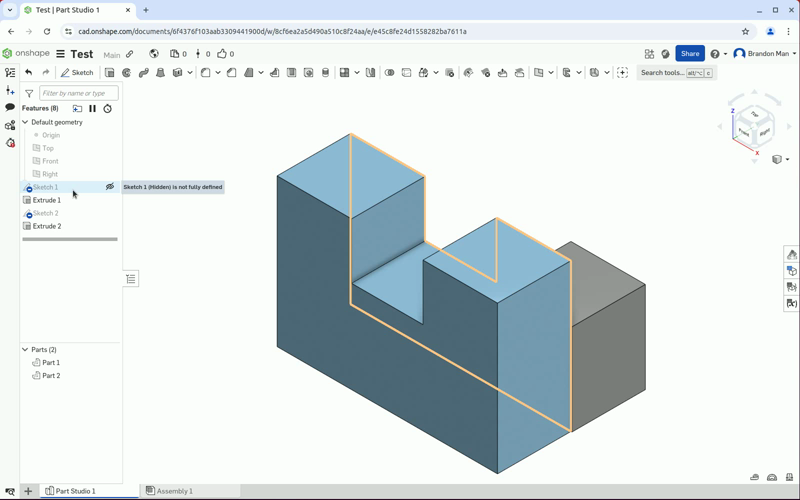
click(73, 189)